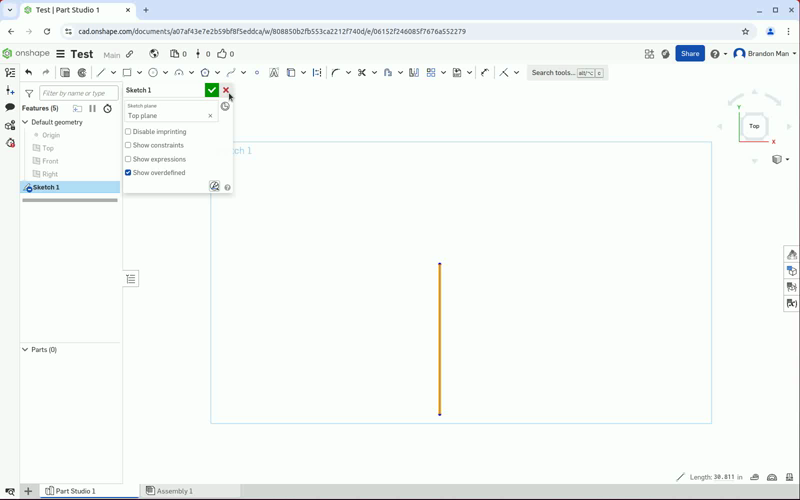
key(shift+h)
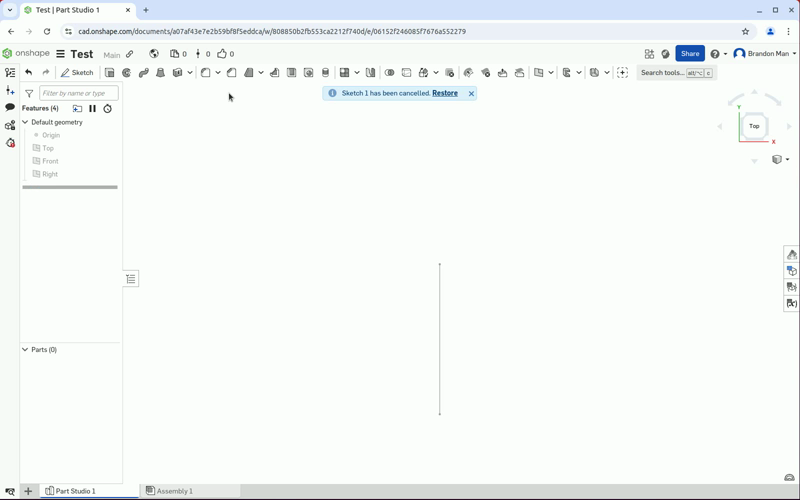
mouse_move(73, 352)
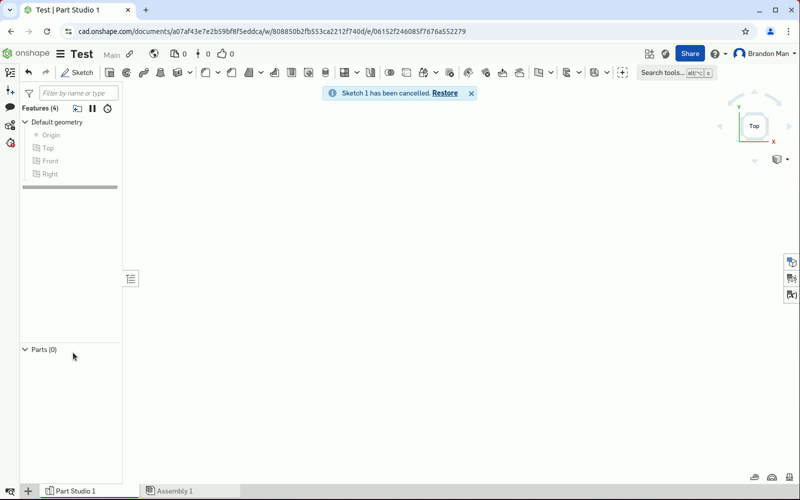
key(y)
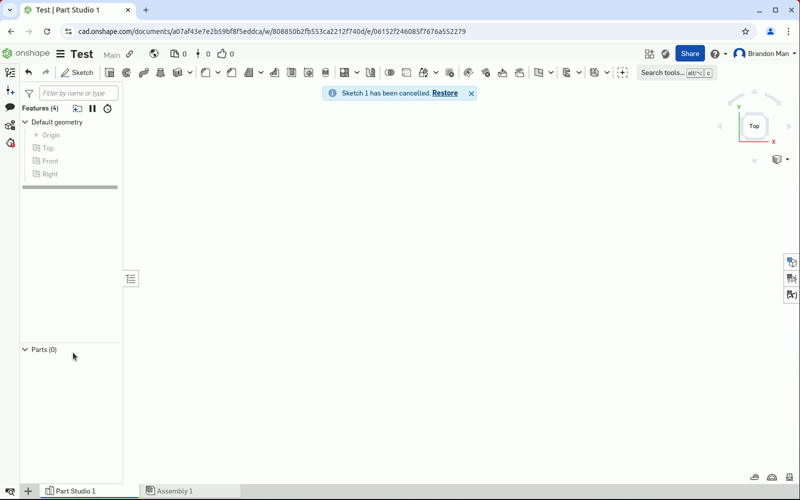
key(shift+p)
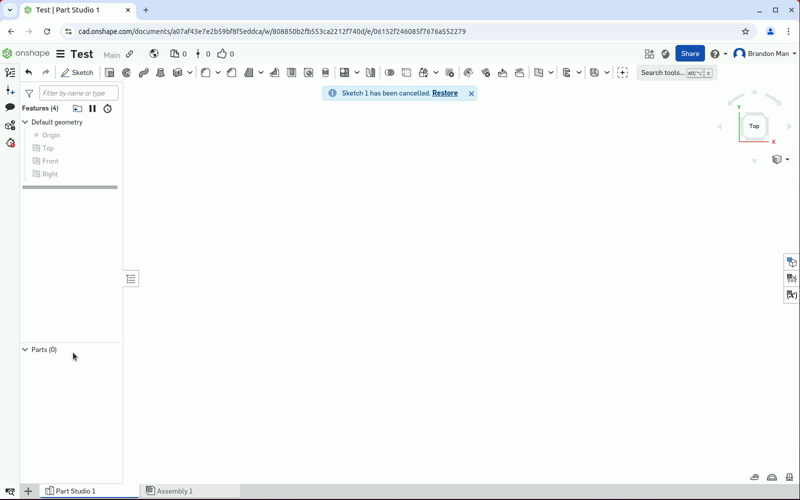
key(space)
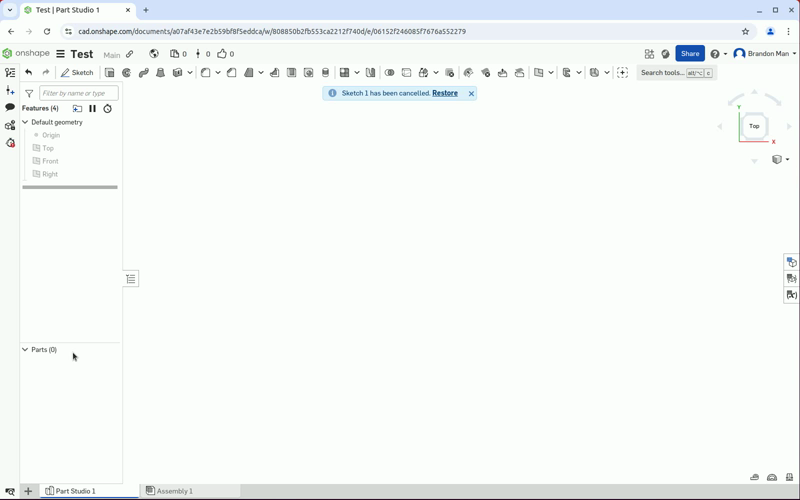
key_down(shift)
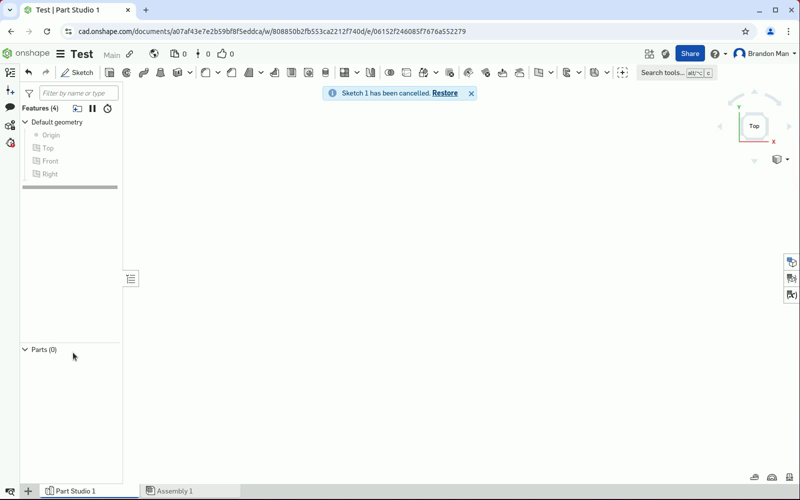
key(up)
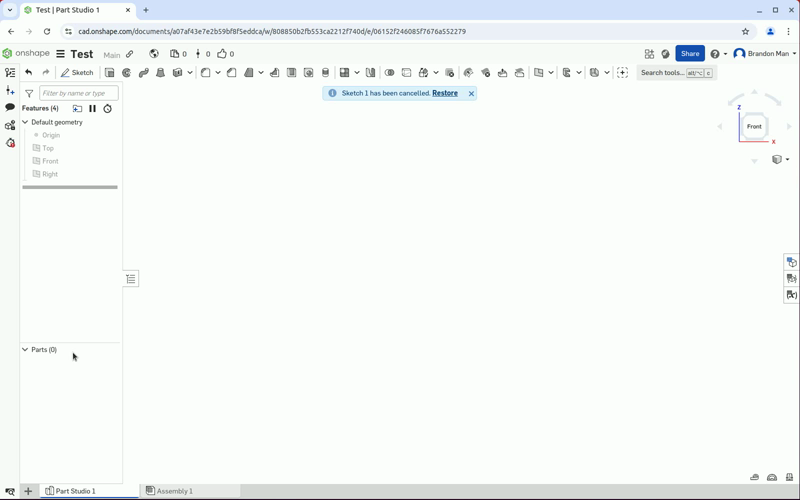
key_up(shift)
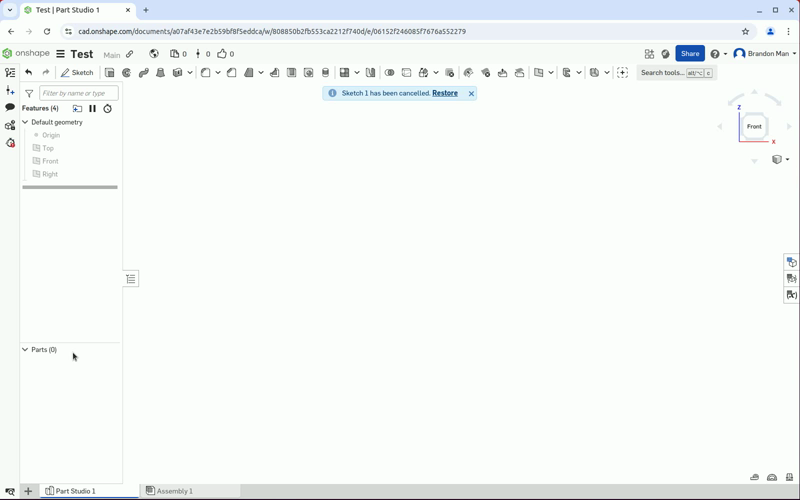
mouse_move(73, 352)
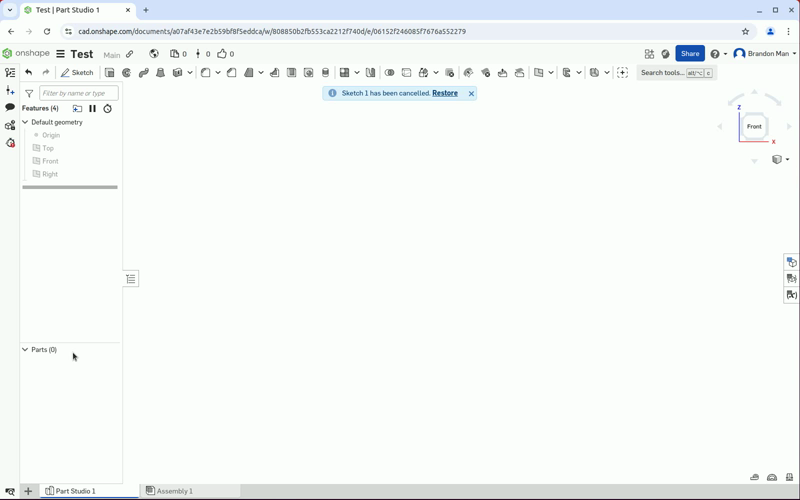
key(shift+y)
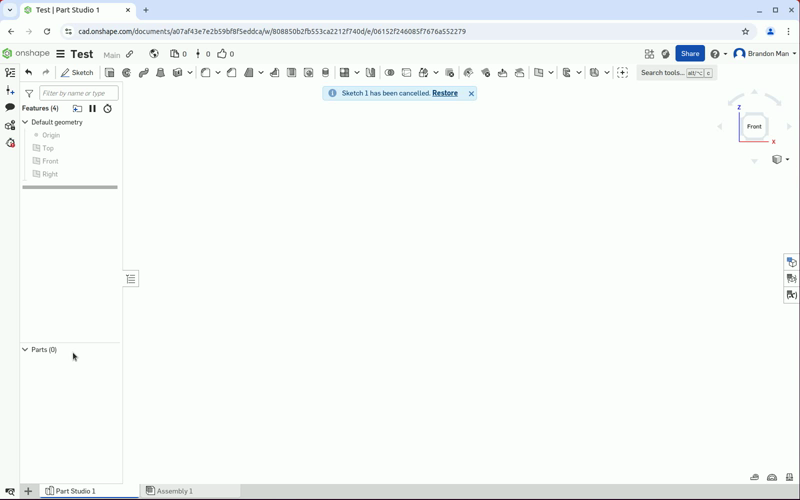
key(shift+s)
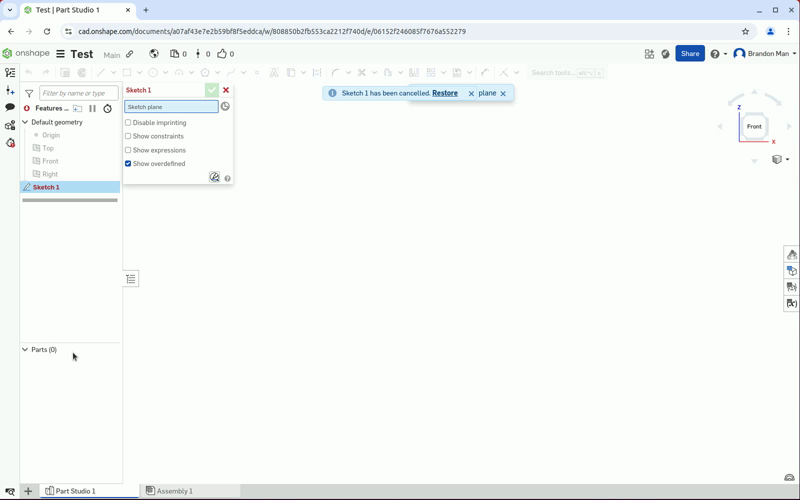
mouse_move(73, 163)
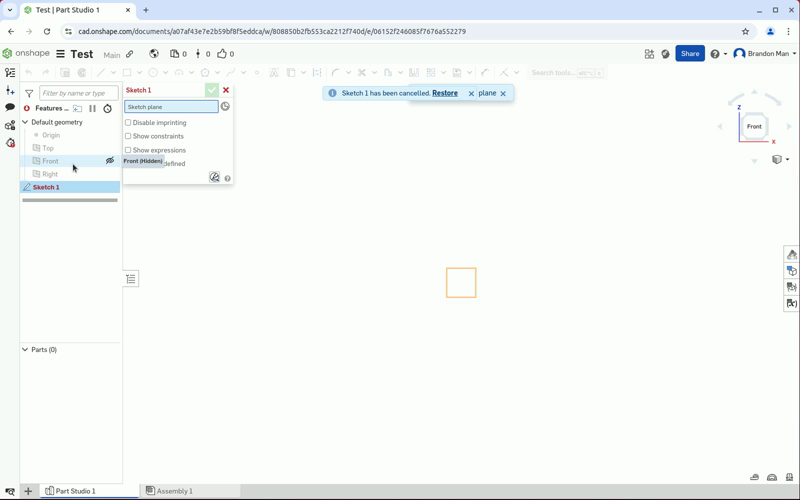
click(73, 163)
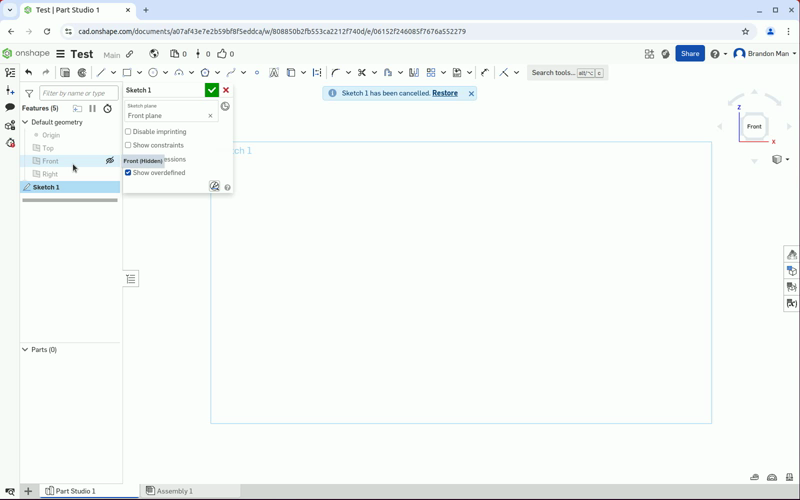
mouse_move(73, 352)
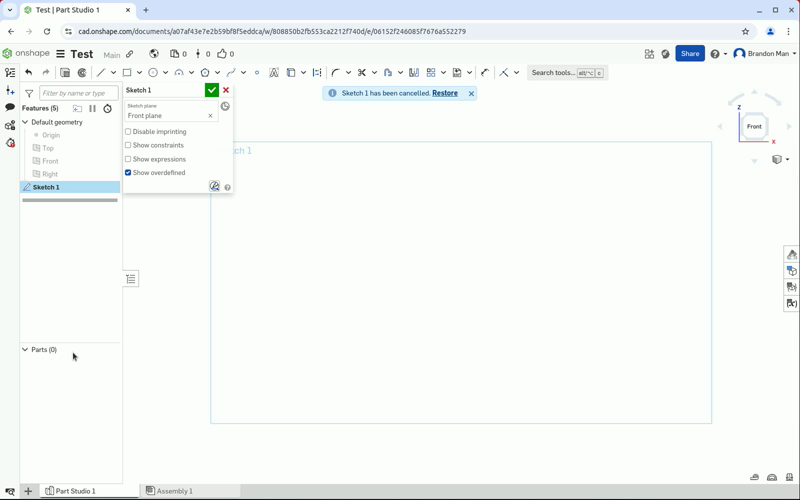
key(y)
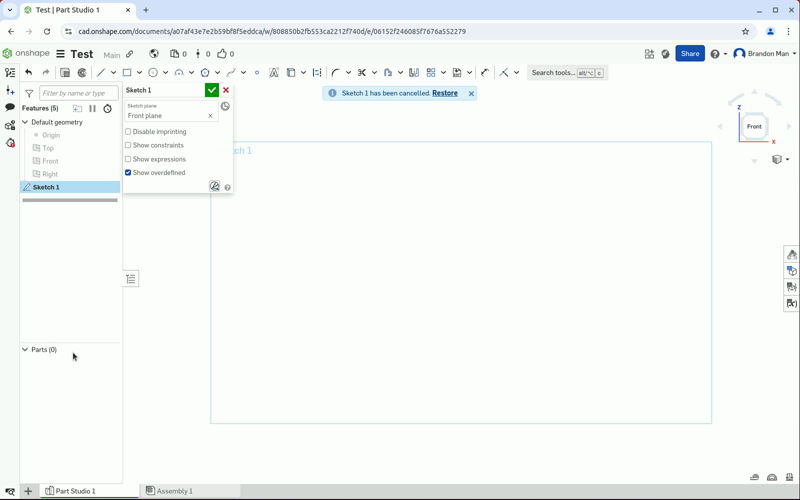
key(l)
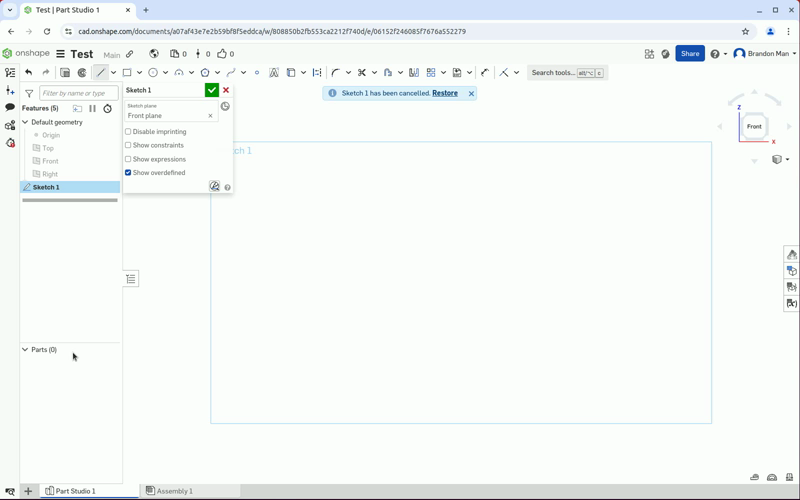
key_down(shift)
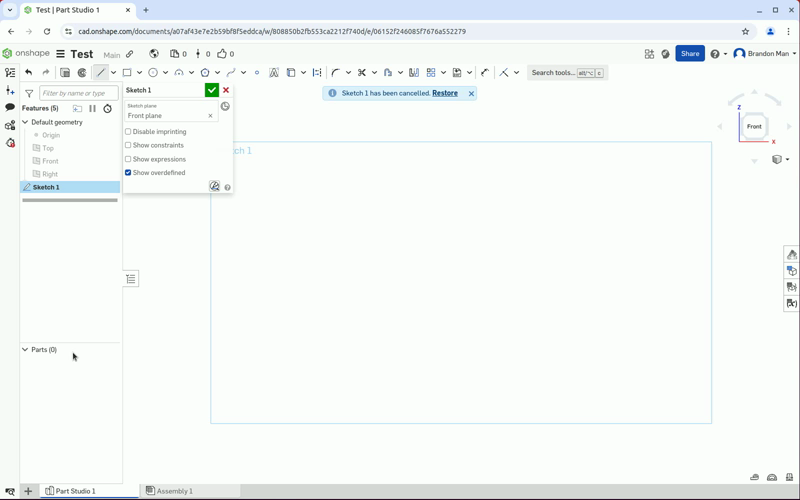
mouse_move(371, 325)
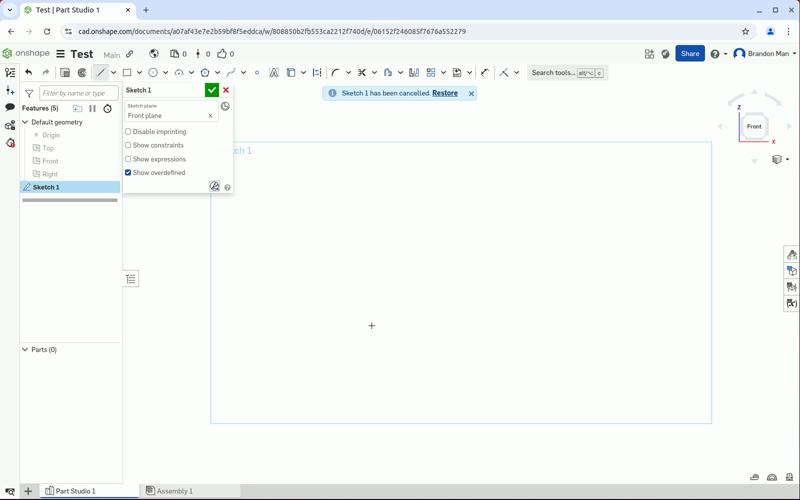
click(371, 325)
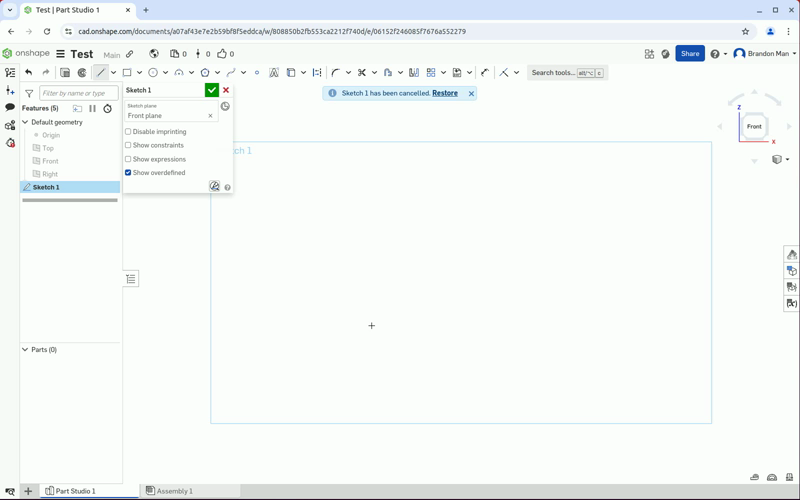
key_up(shift)
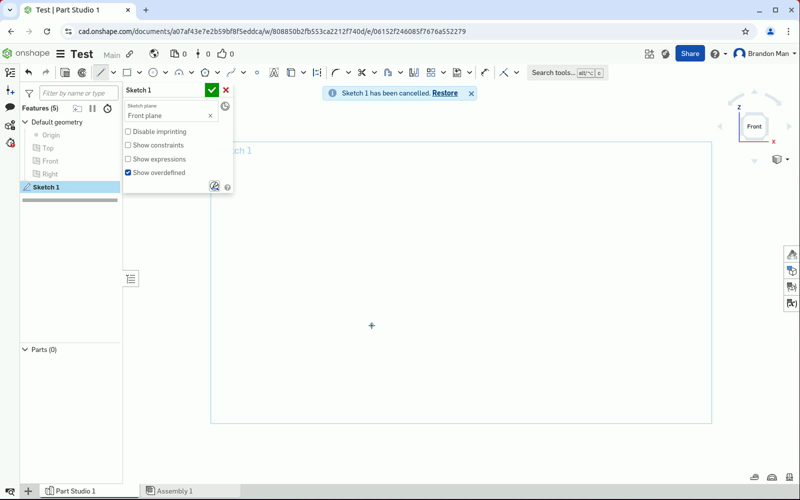
key_down(shift)
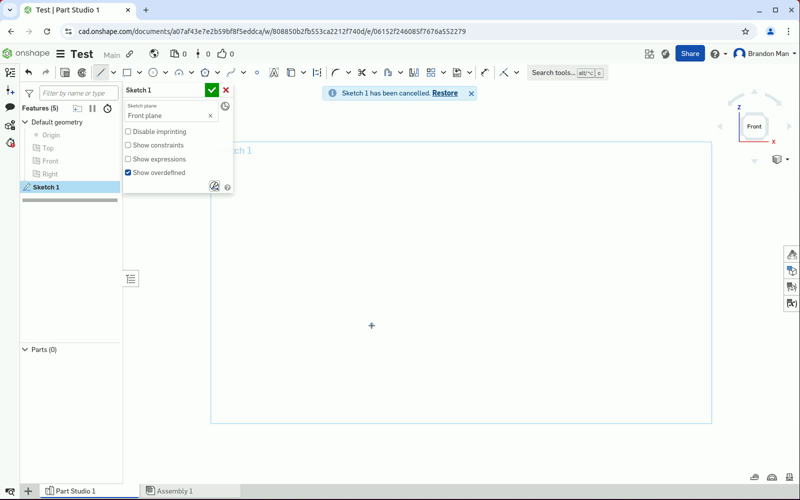
mouse_move(483, 325)
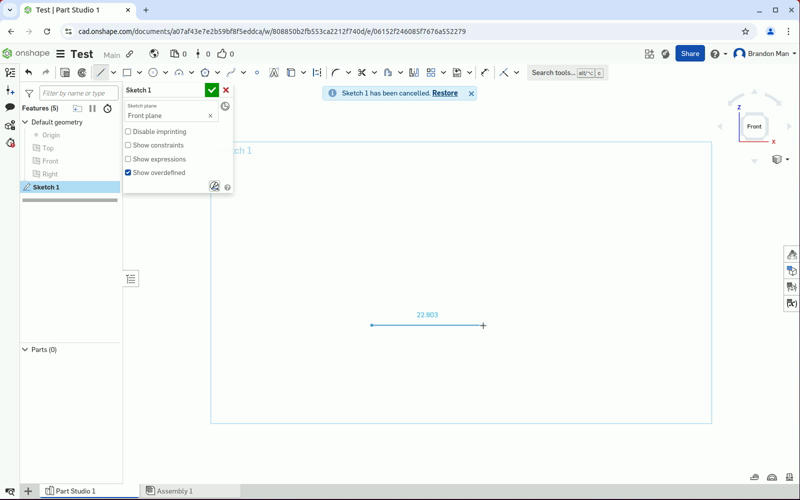
click(483, 325)
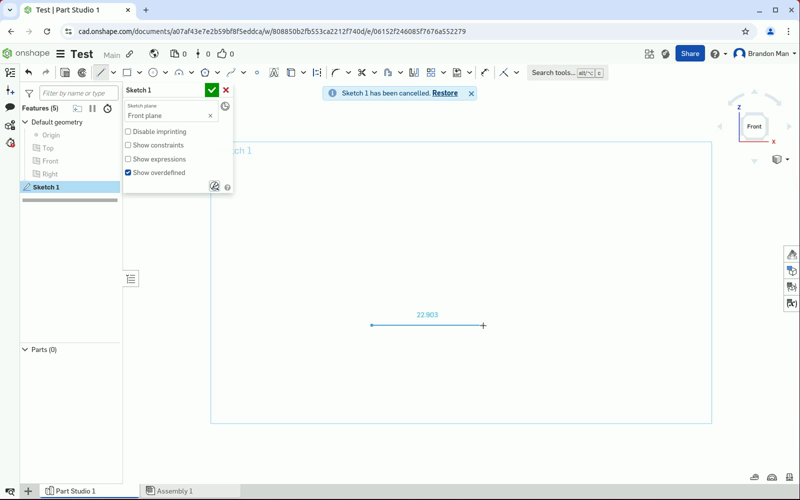
key_up(shift)
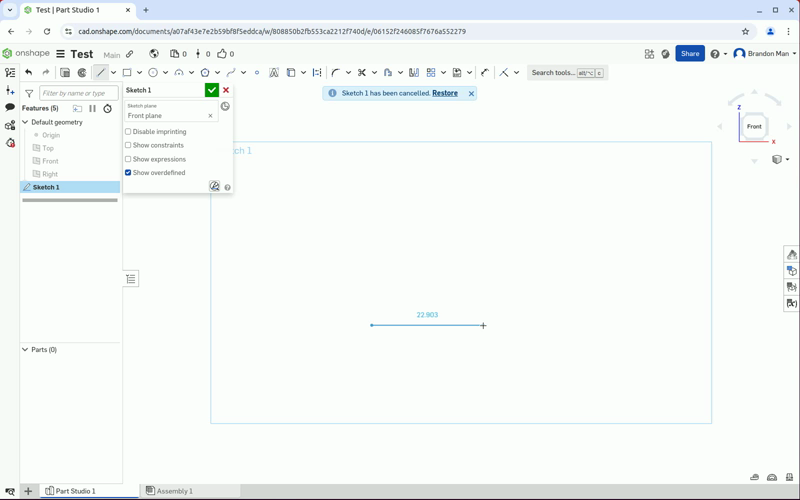
key_down(shift)
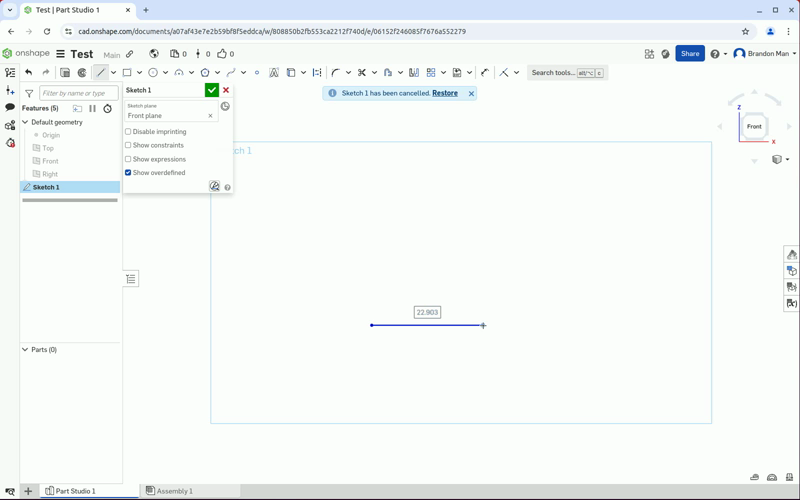
mouse_move(483, 213)
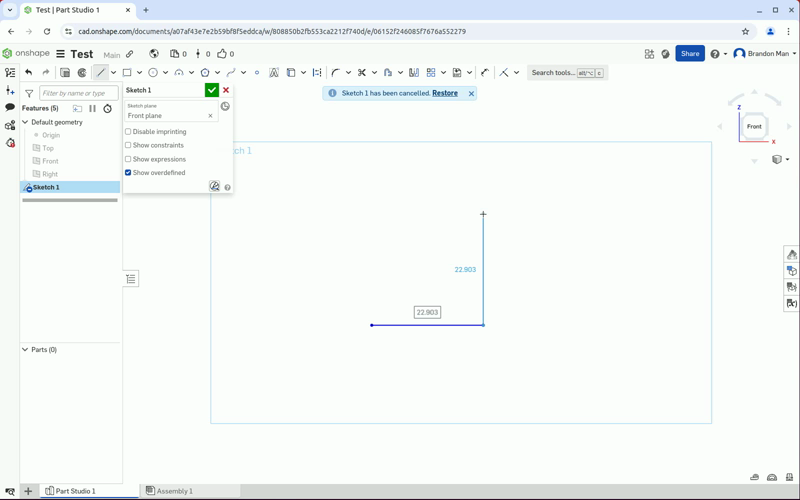
click(483, 213)
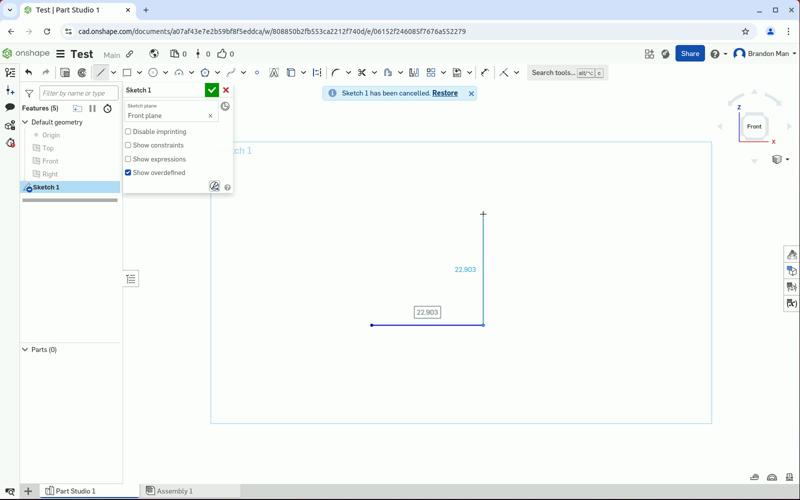
key_up(shift)
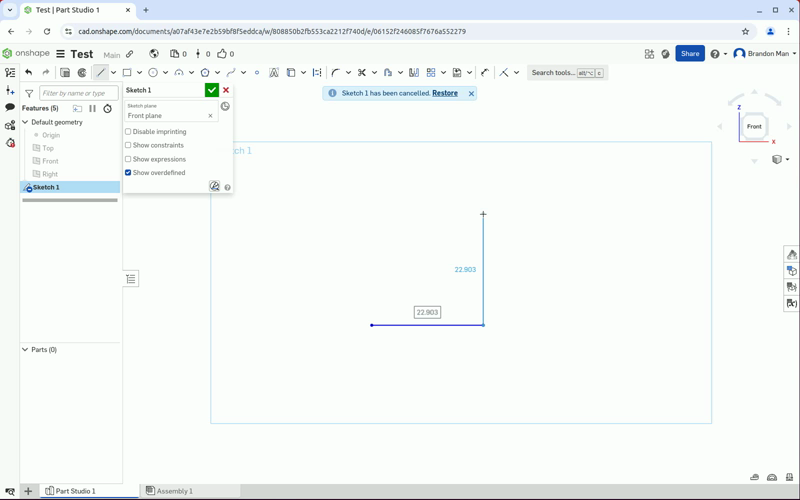
key_down(shift)
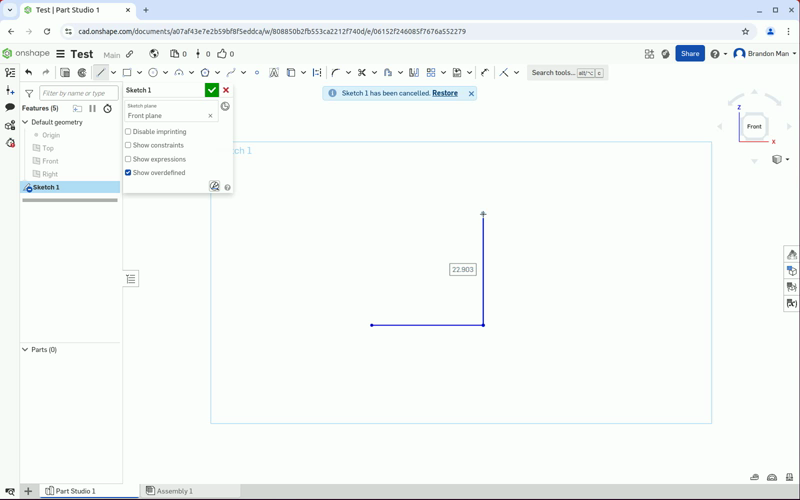
mouse_move(371, 213)
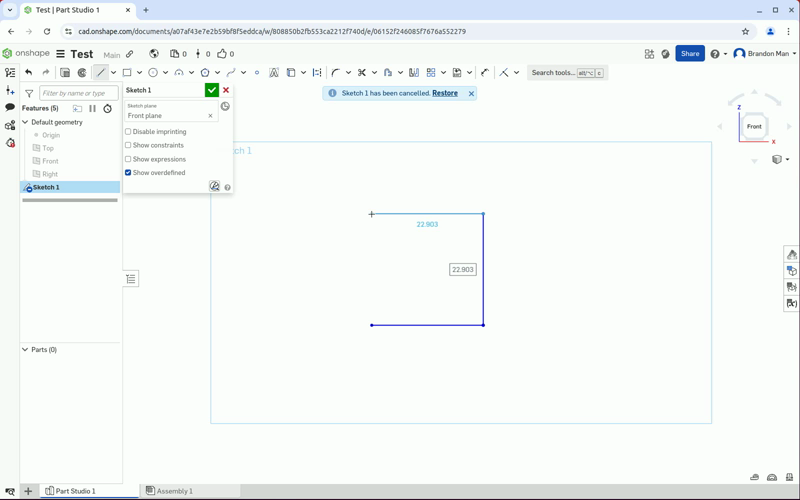
click(371, 213)
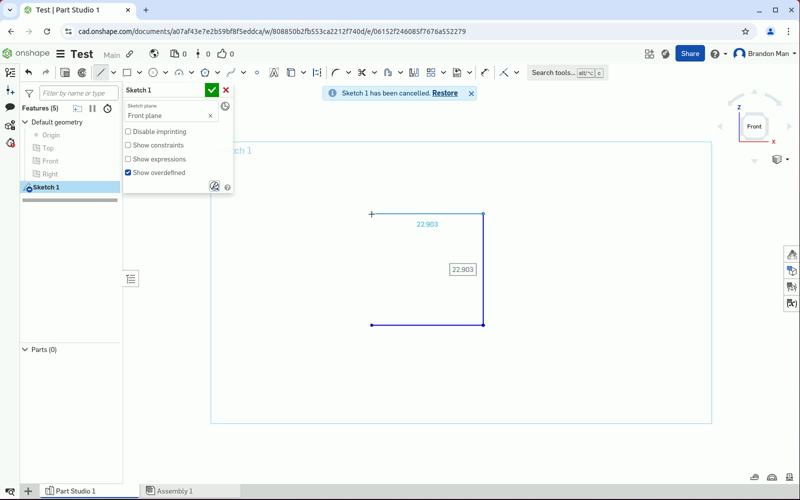
key_up(shift)
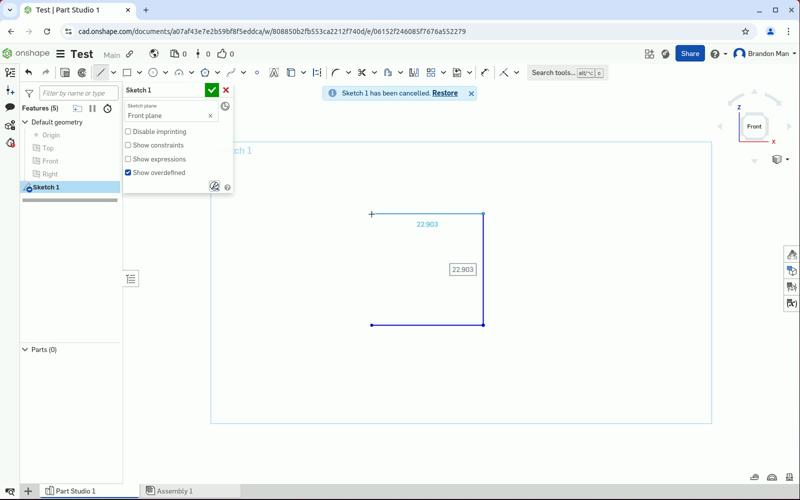
key_down(shift)
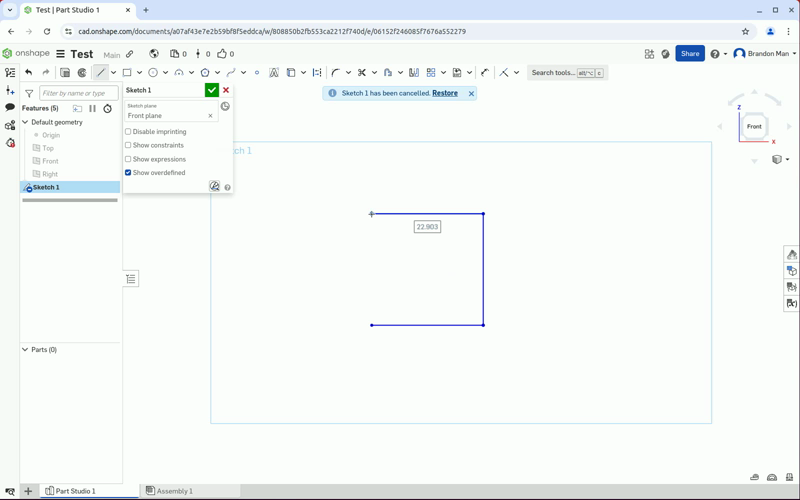
mouse_move(371, 325)
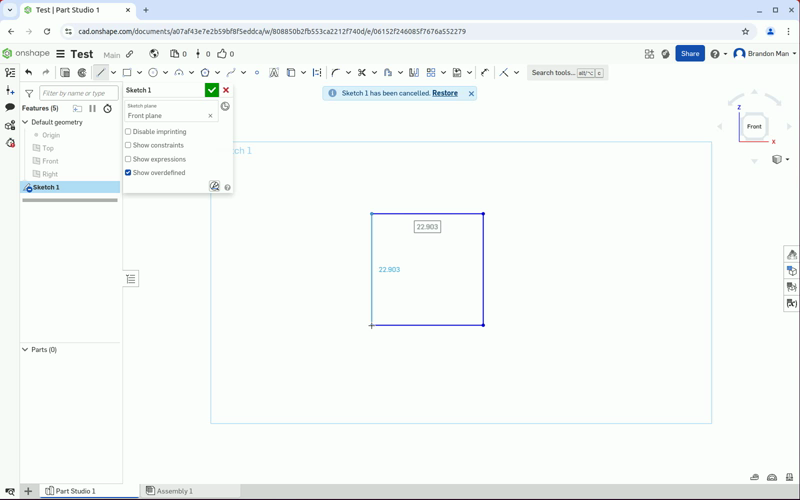
key_up(shift)
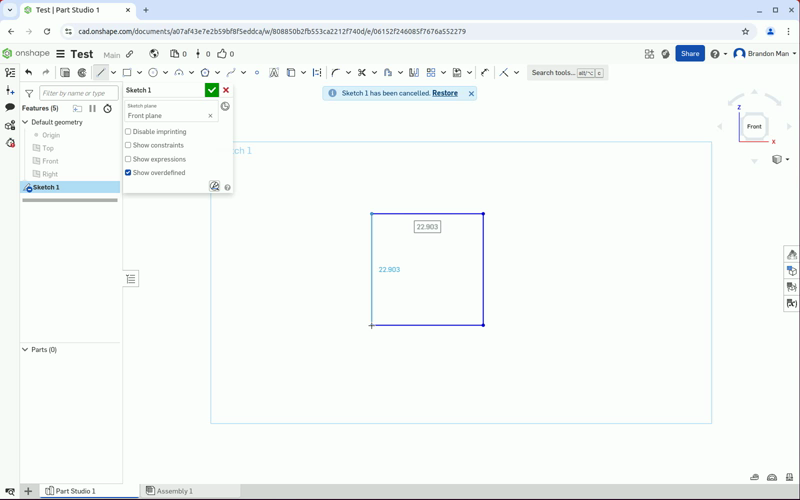
click(371, 325)
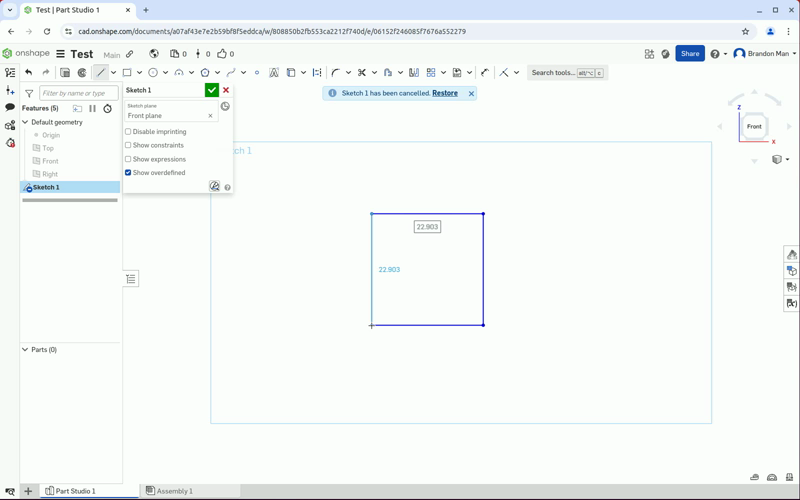
key(esc)
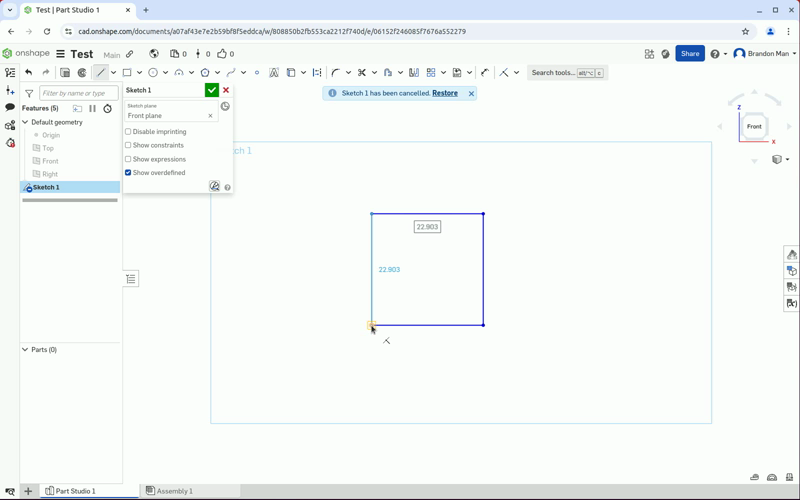
mouse_move(454, 241)
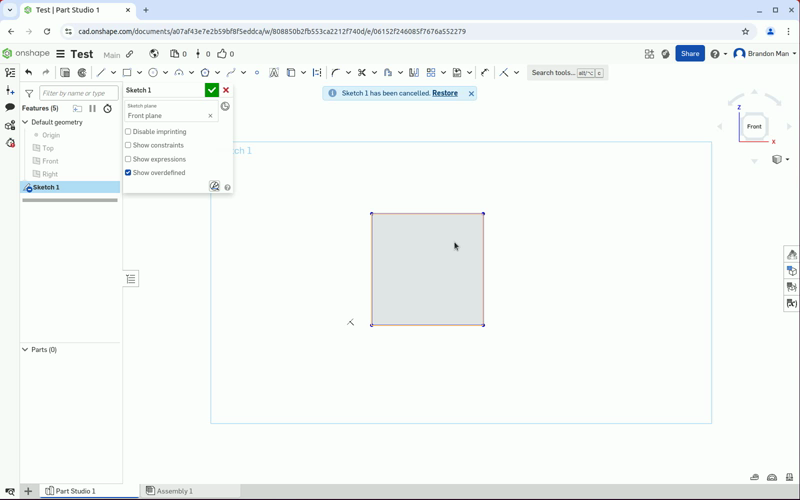
click(454, 241)
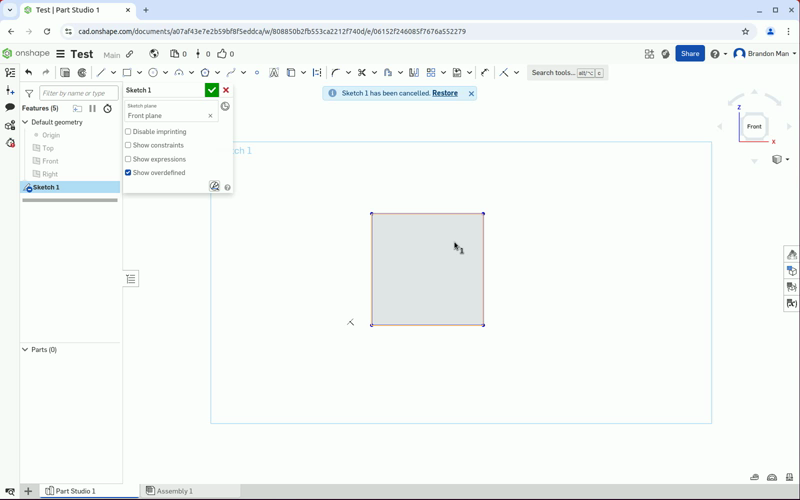
mouse_move(73, 352)
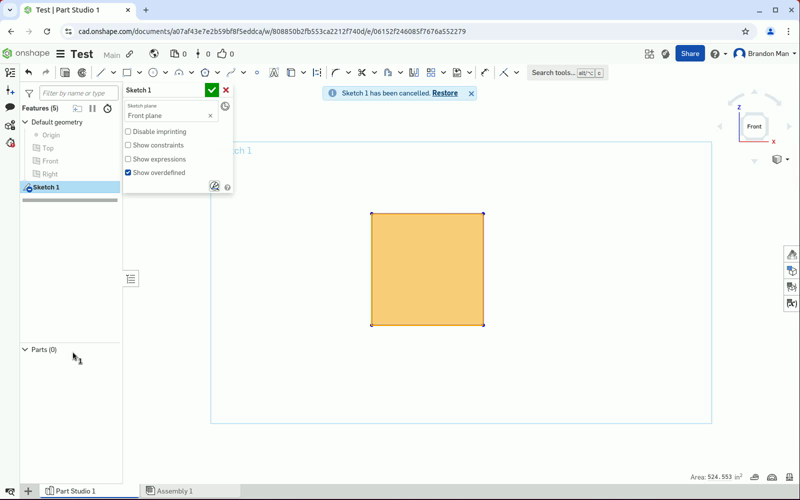
key(shift+y)
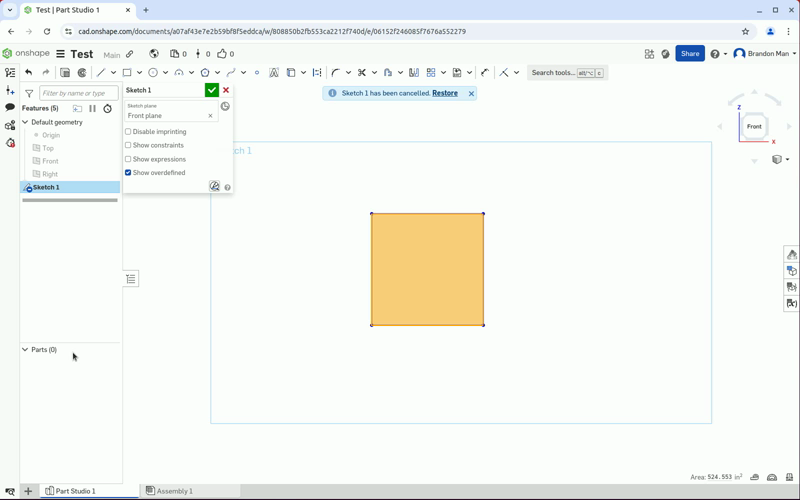
key(shift+e)
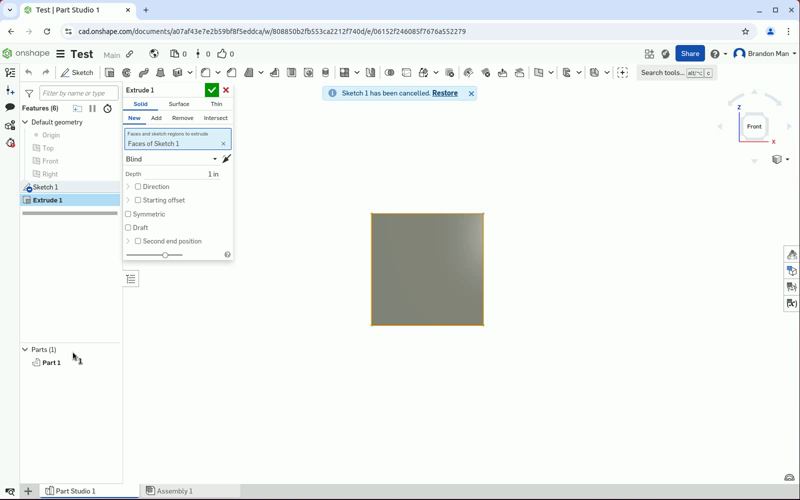
mouse_move(143, 106)
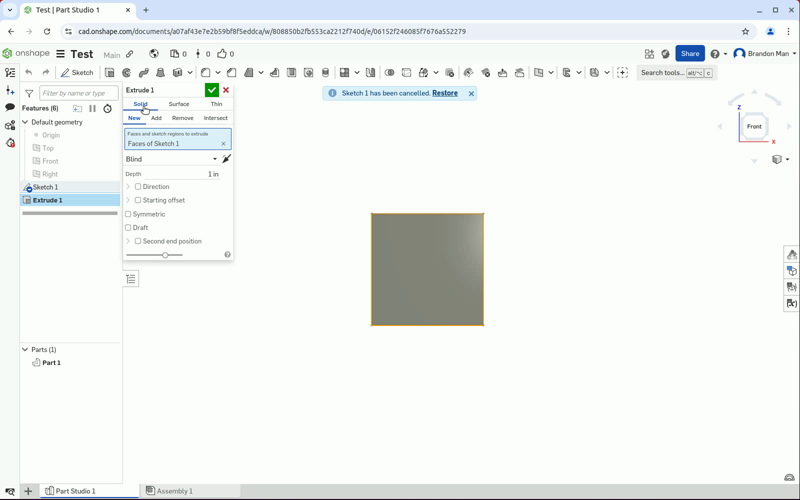
click(143, 106)
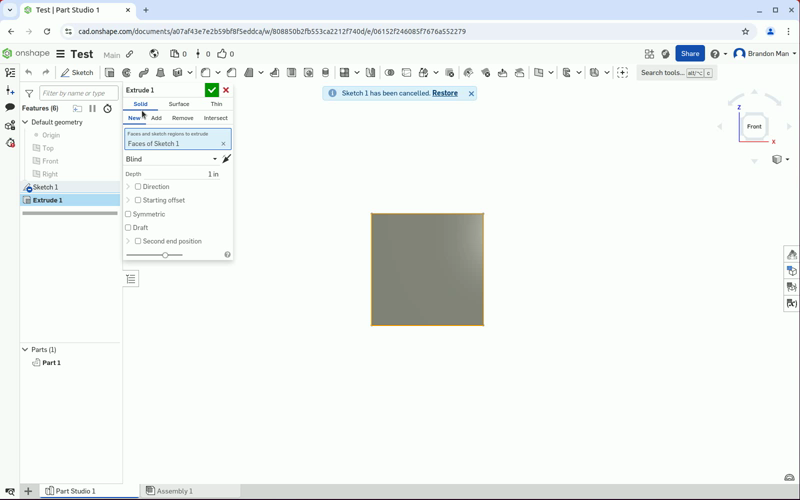
mouse_move(137, 120)
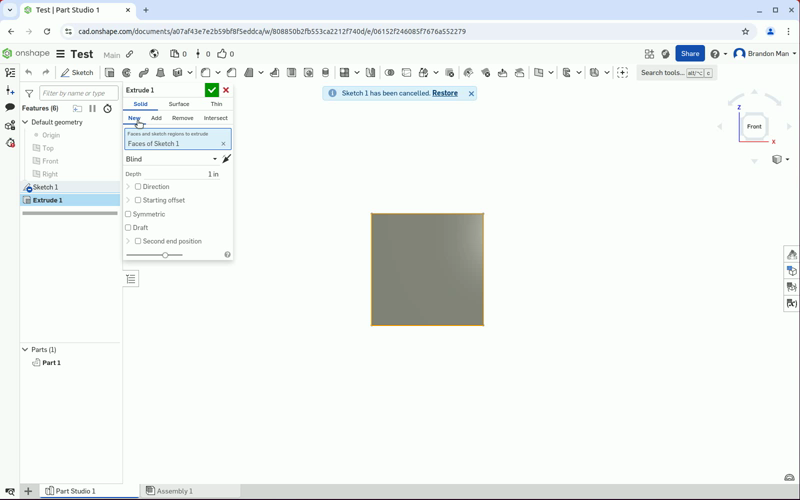
click(137, 120)
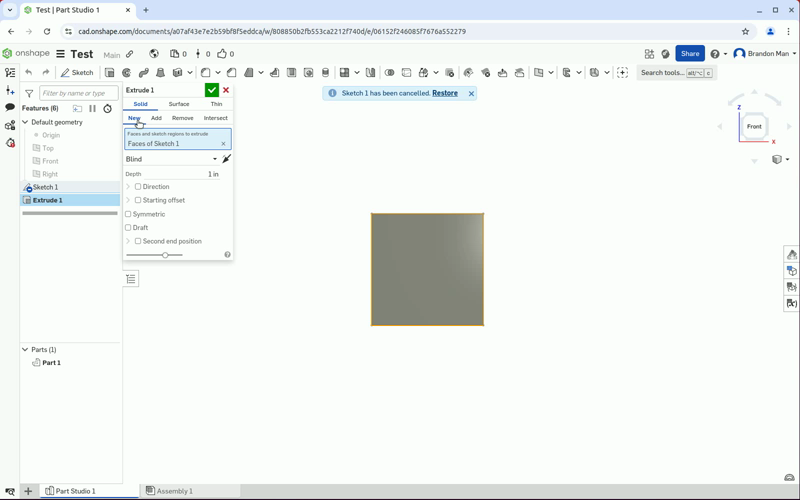
key(tab, 4)
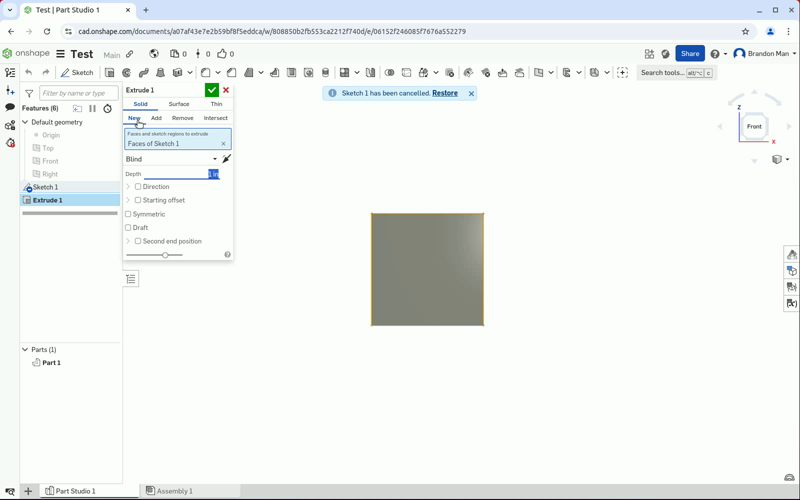
text(8.666)
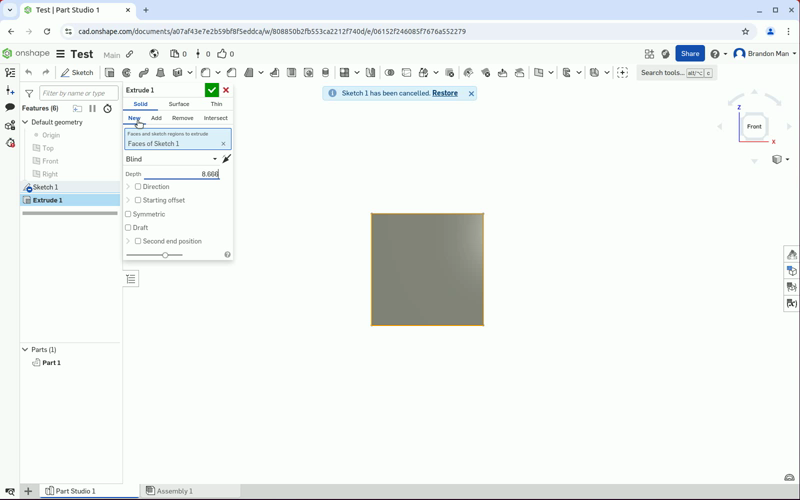
key(enter)
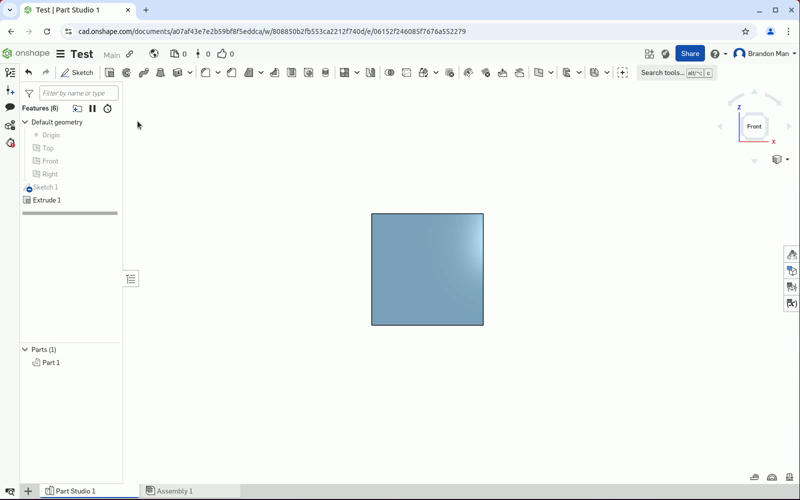
key(shift+h)
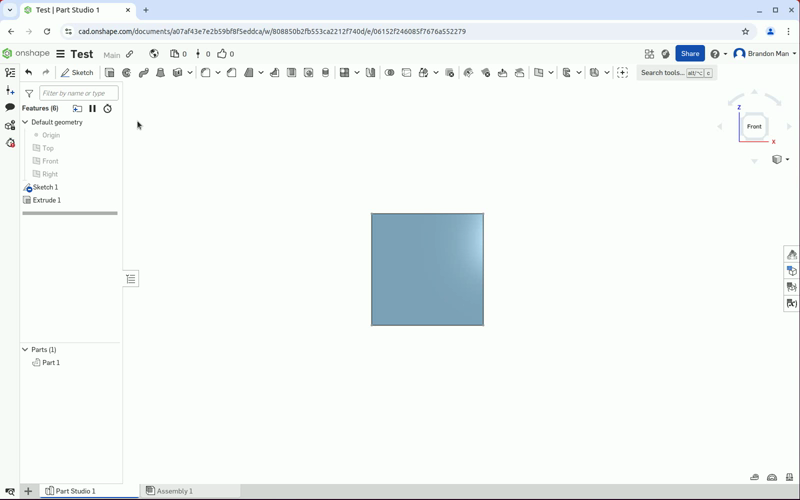
key(shift+h)
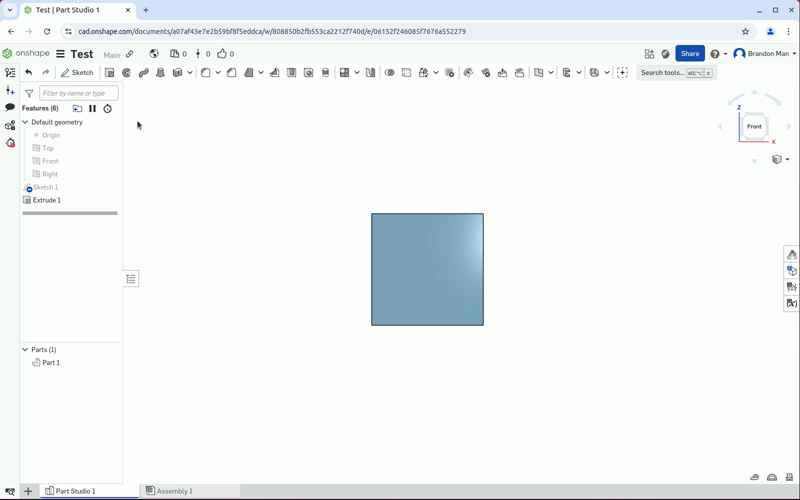
mouse_move(73, 189)
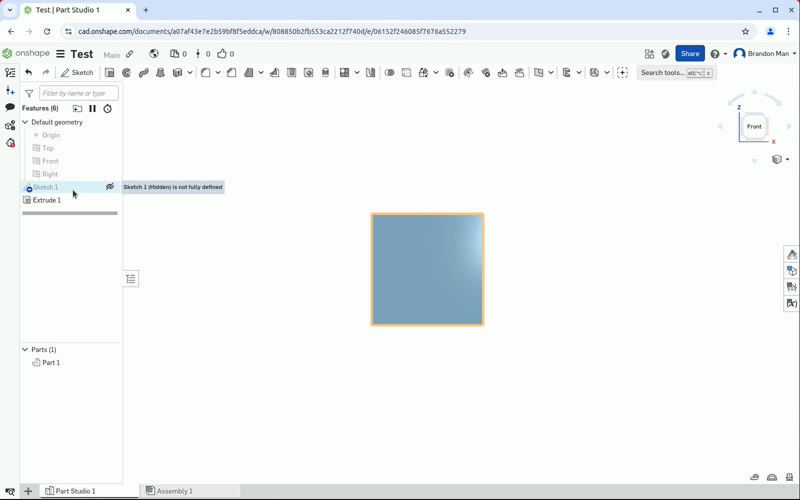
click(73, 189)
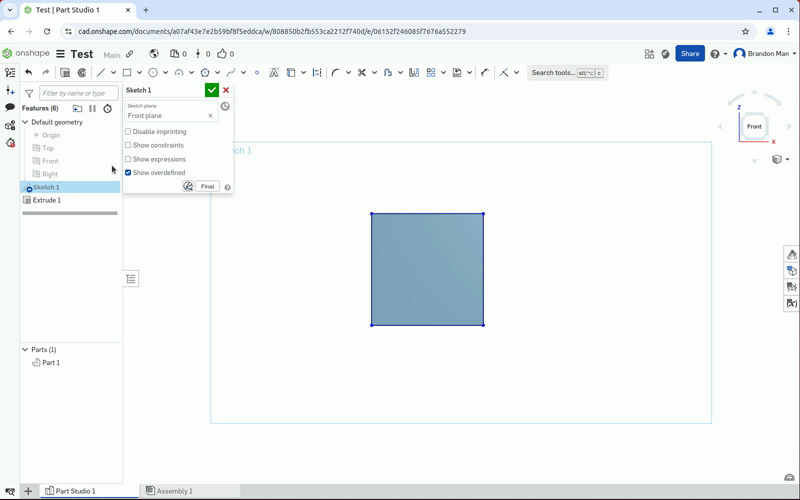
mouse_move(229, 92)
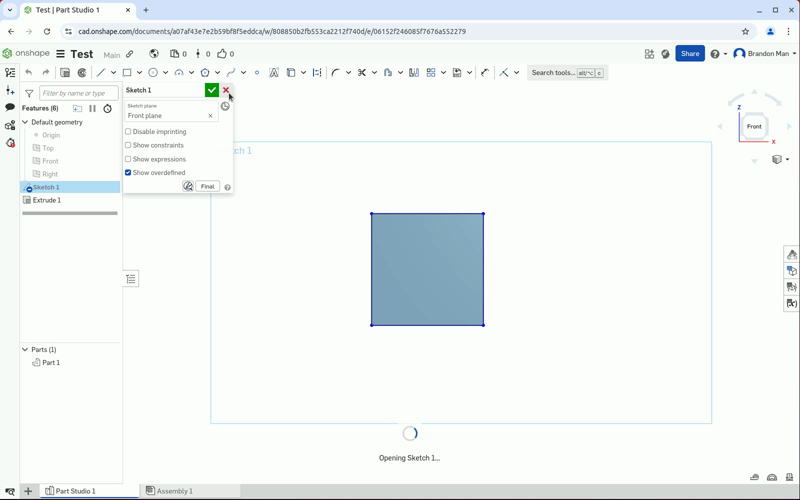
click(229, 92)
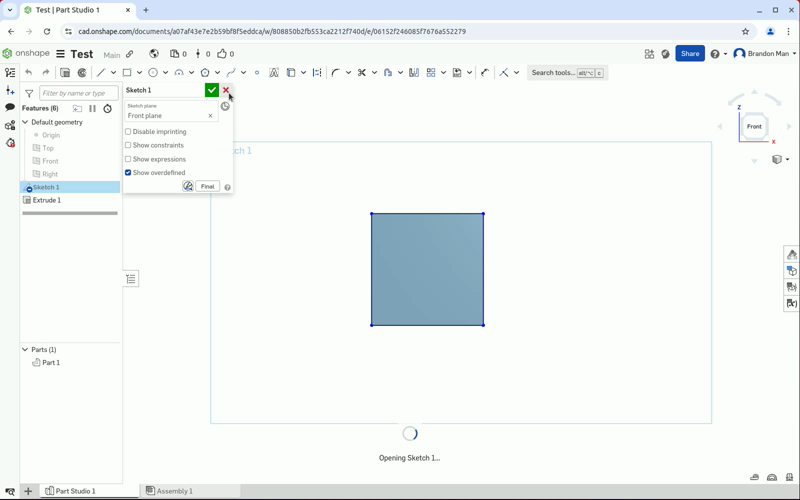
key(shift+s)
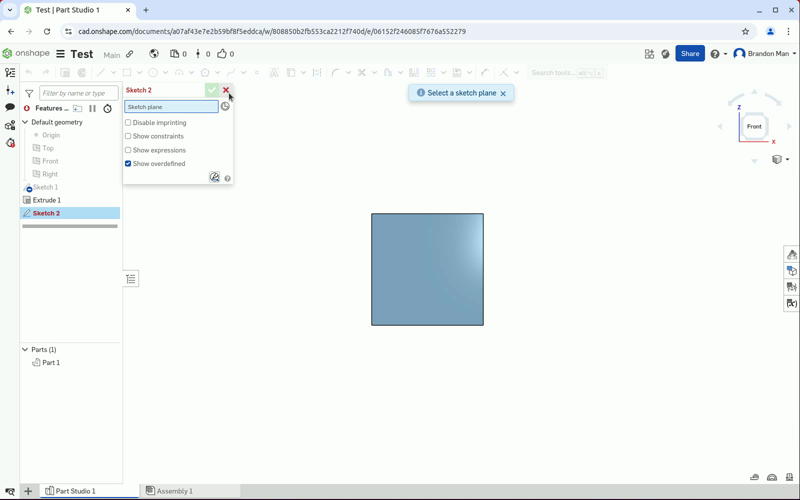
mouse_move(73, 163)
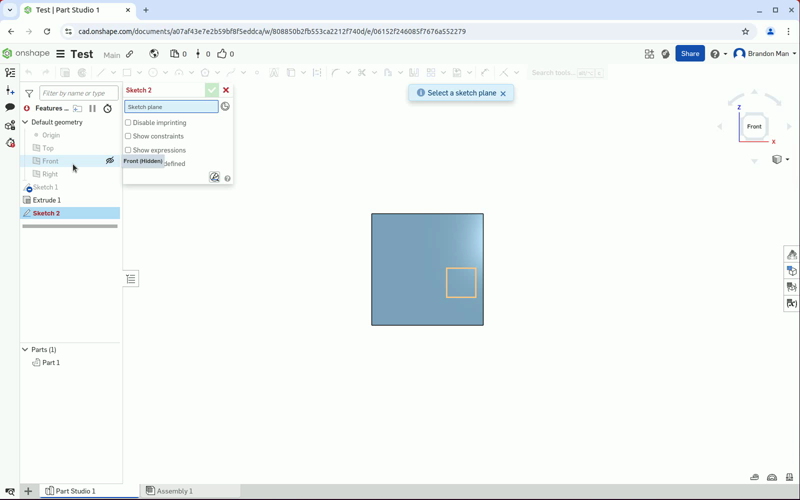
click(73, 163)
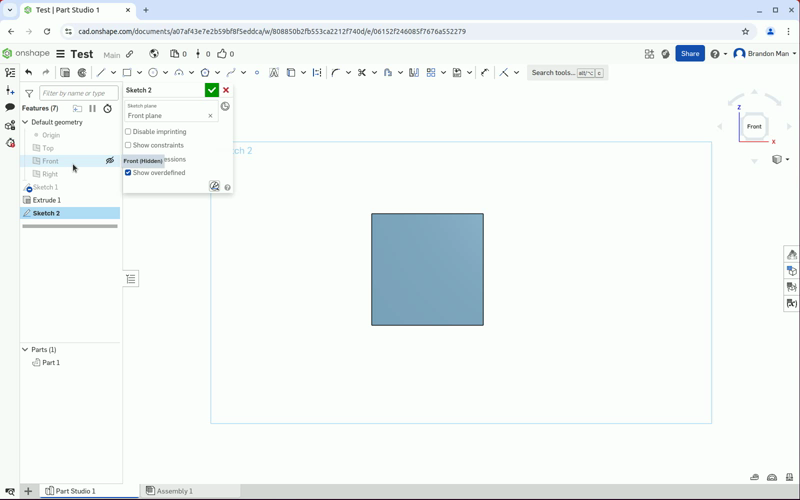
mouse_move(73, 352)
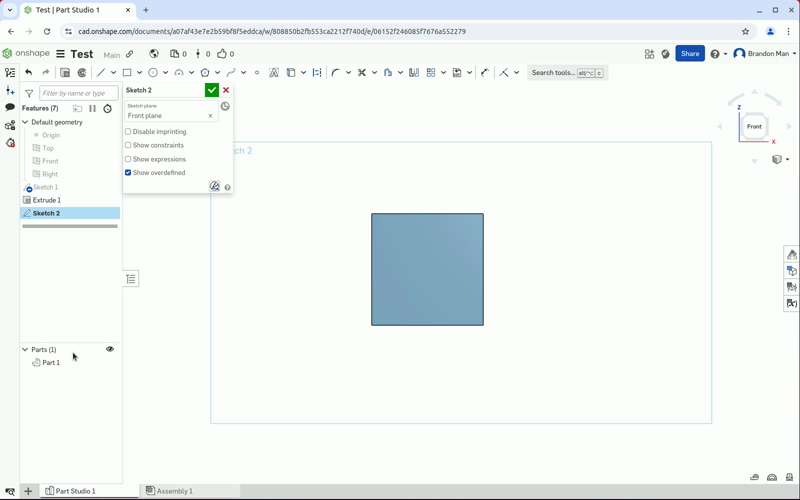
key(y)
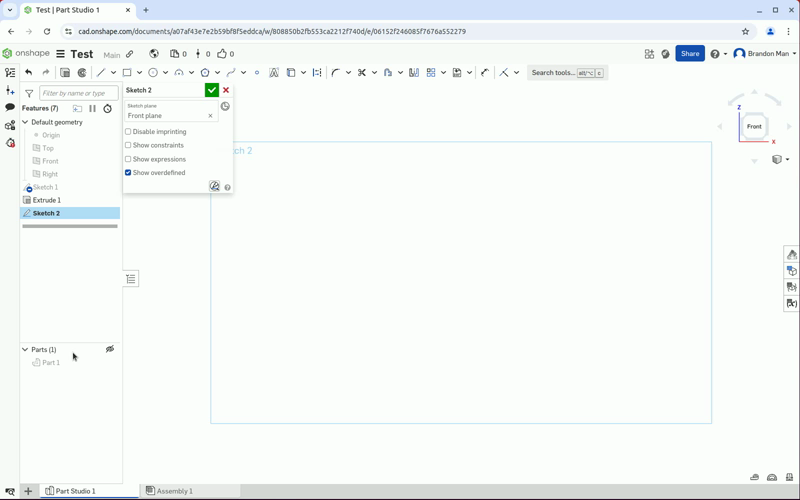
key(l)
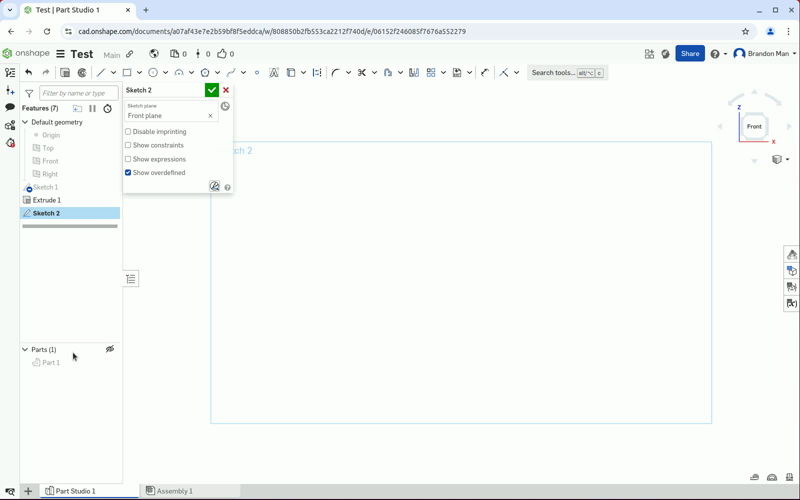
key_down(shift)
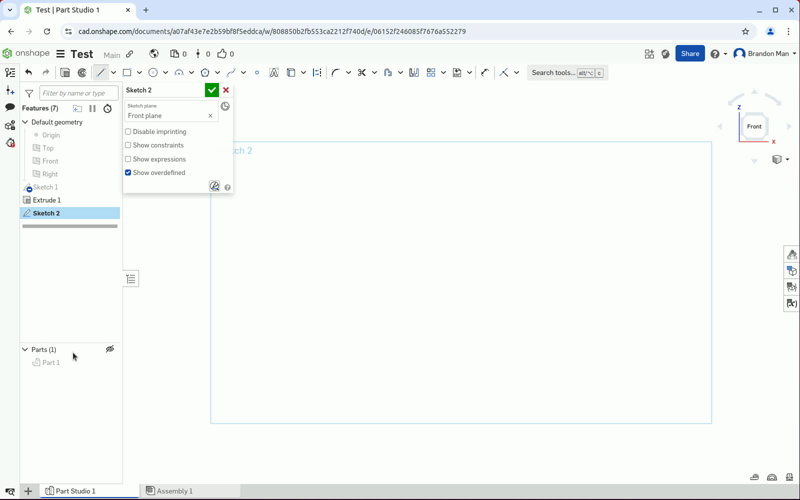
mouse_move(371, 325)
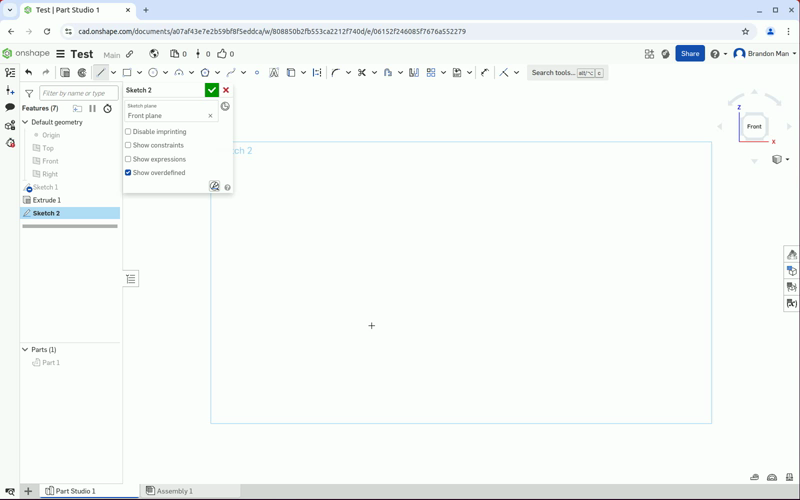
click(371, 325)
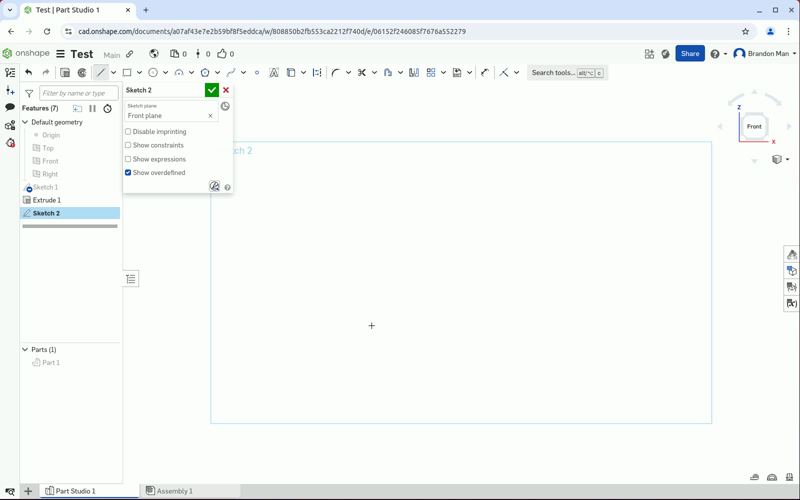
key_up(shift)
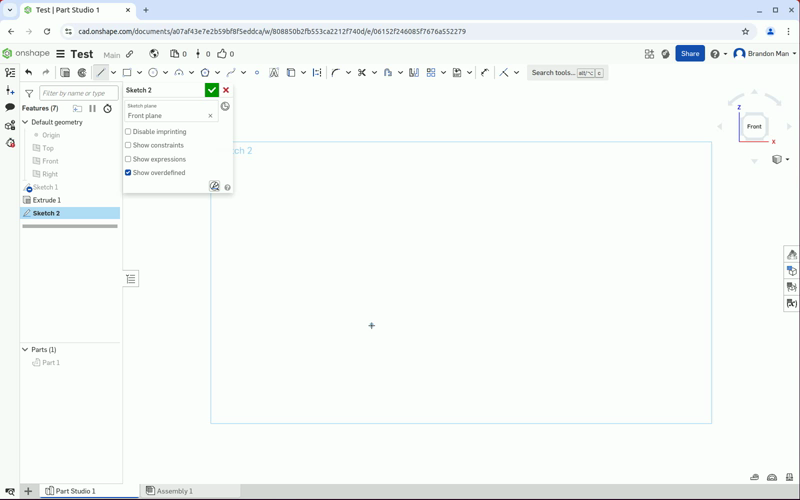
key_down(shift)
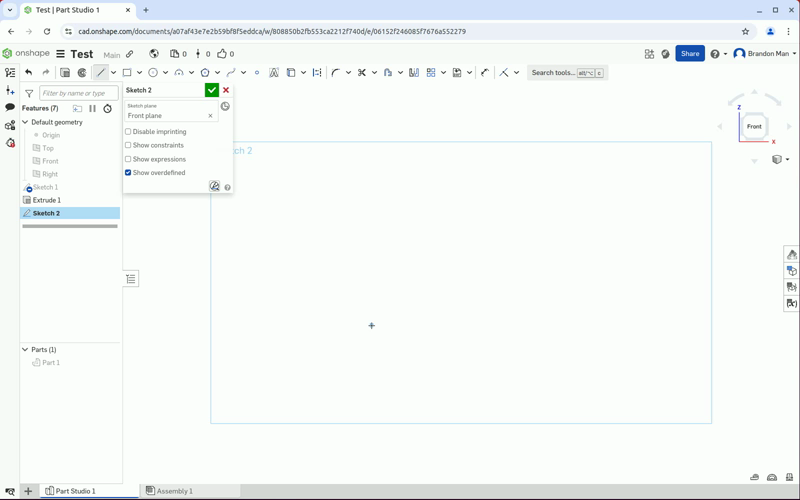
mouse_move(483, 325)
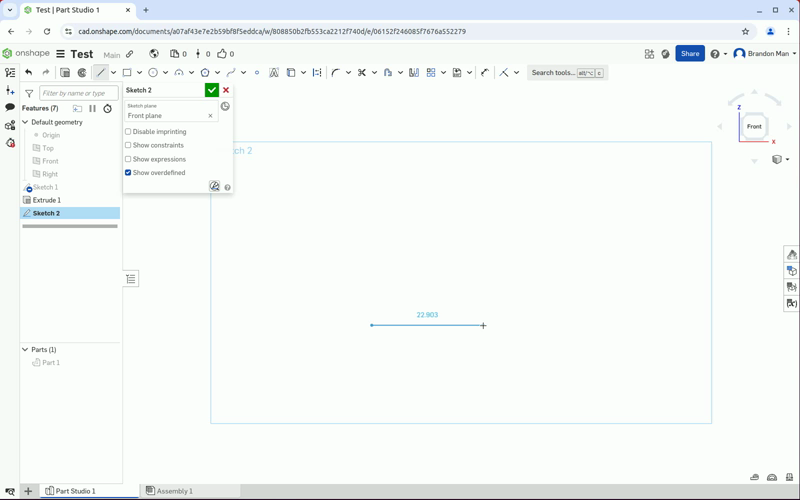
click(483, 325)
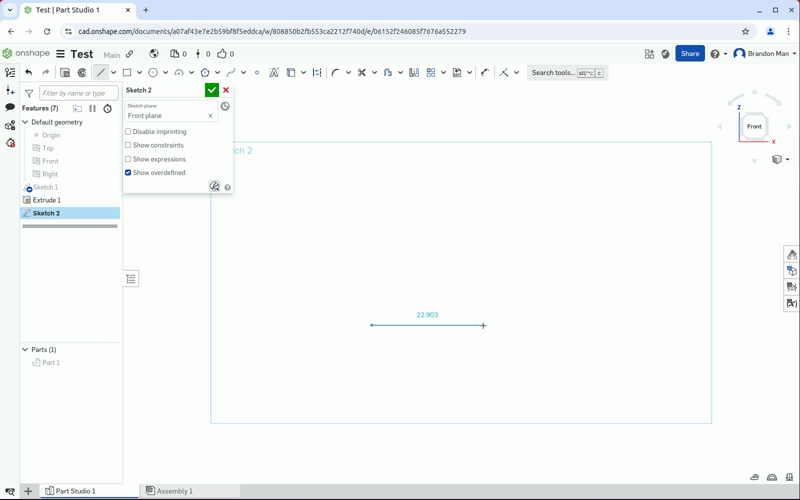
key_up(shift)
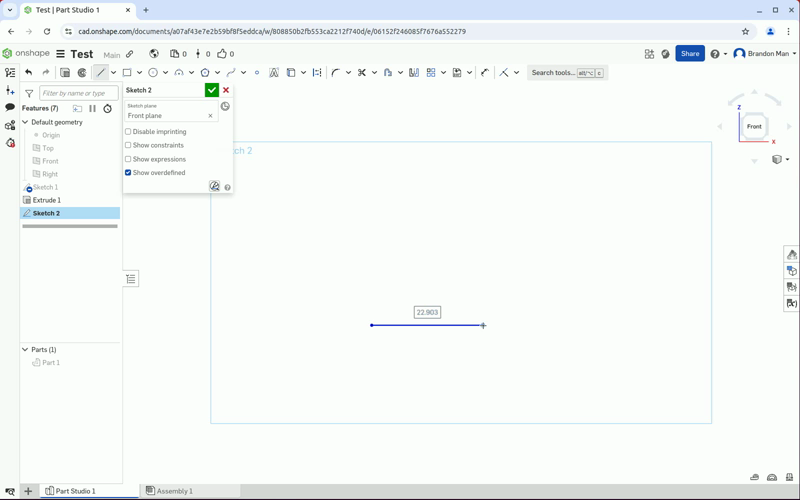
key_down(shift)
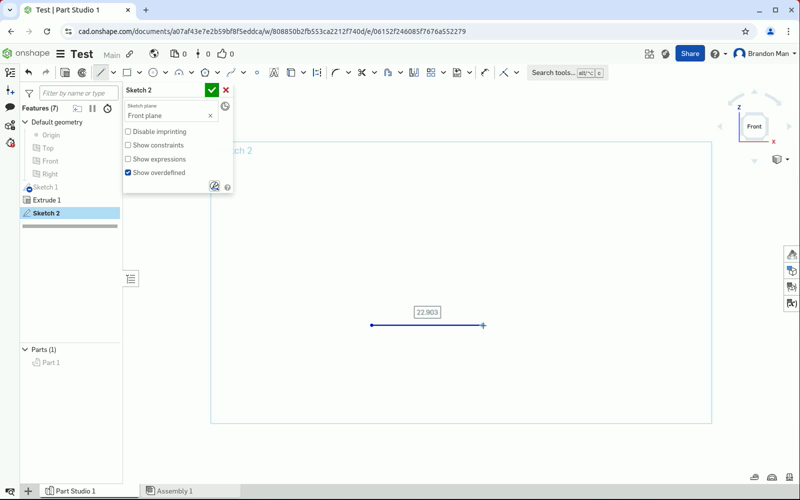
mouse_move(483, 213)
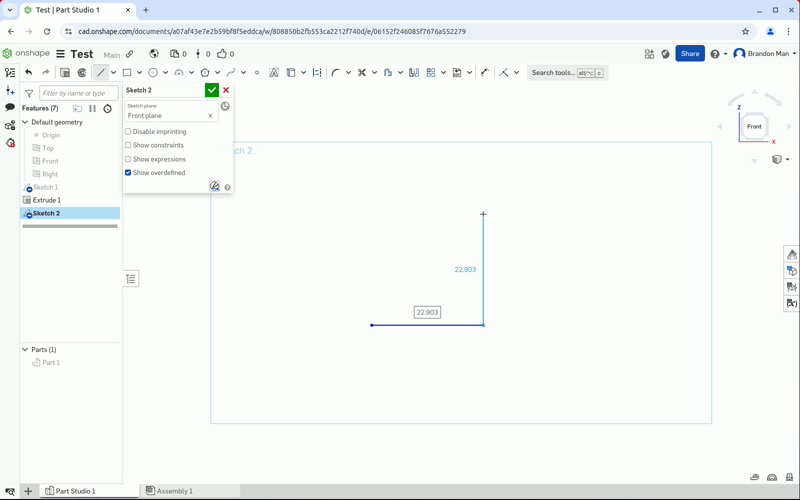
click(483, 213)
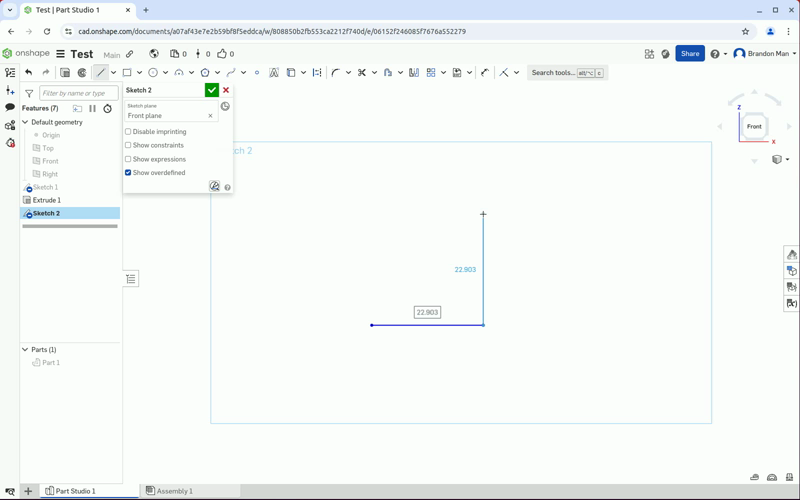
key_up(shift)
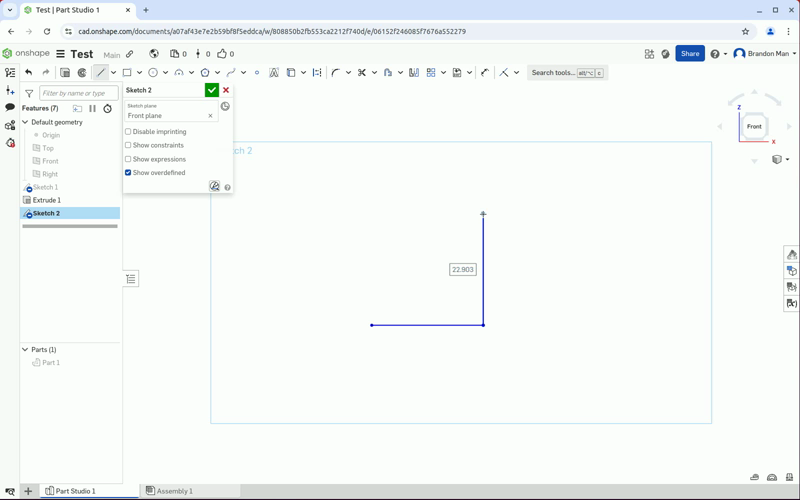
key_down(shift)
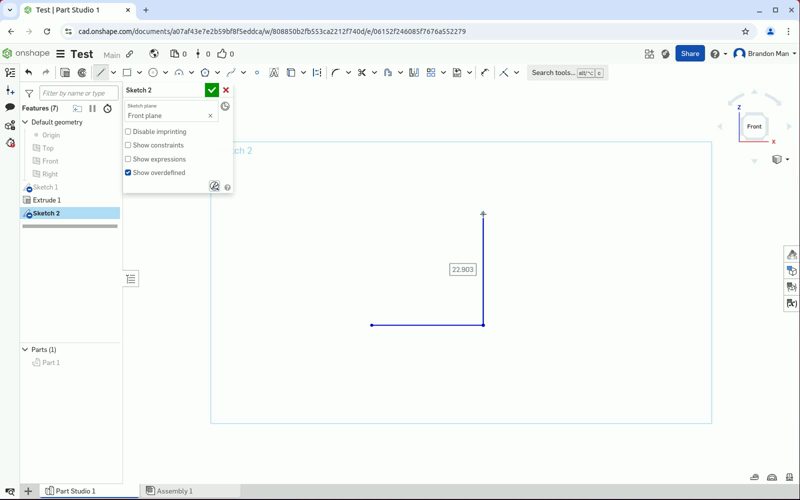
mouse_move(371, 213)
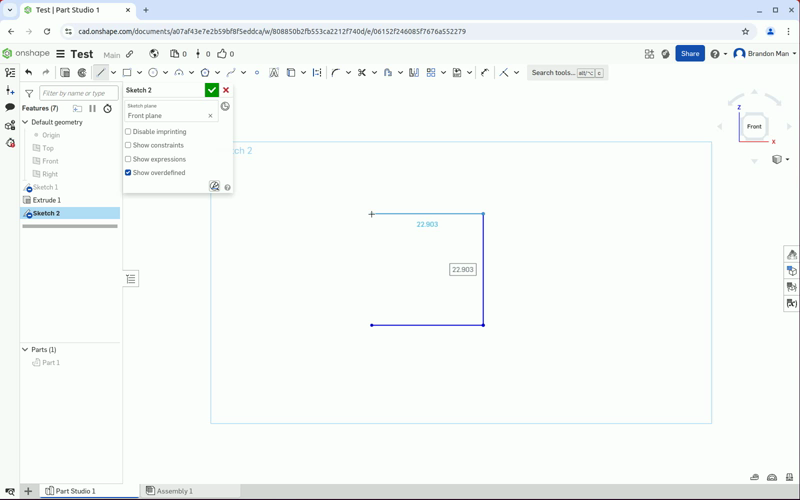
click(371, 213)
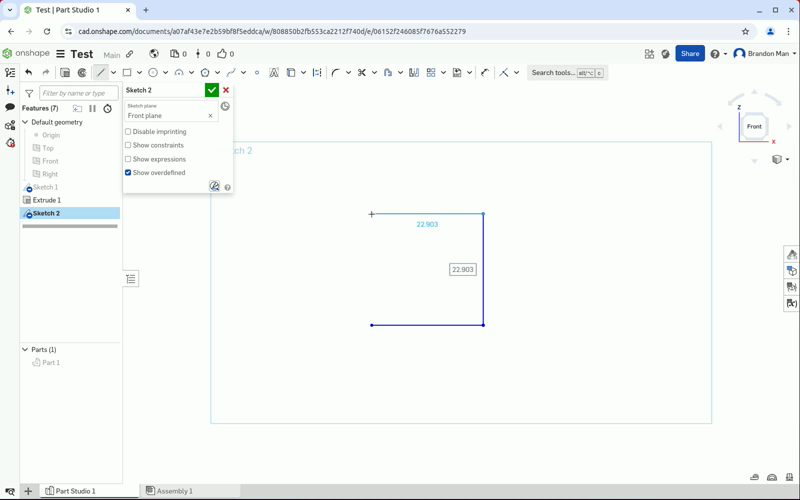
key_up(shift)
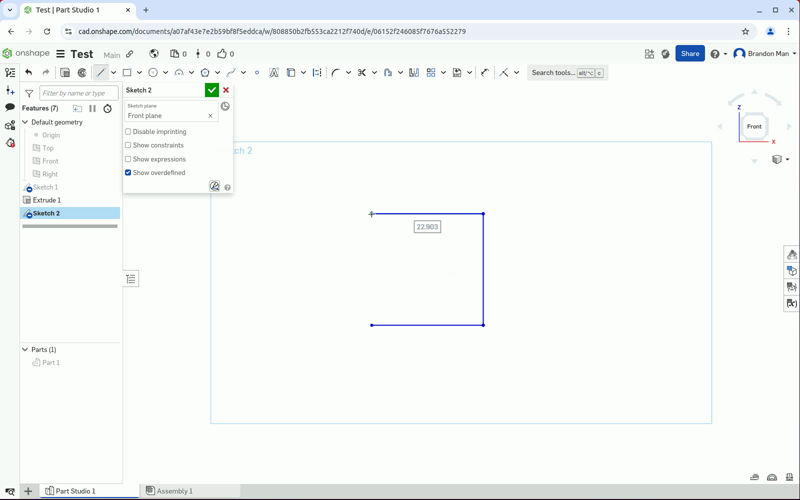
key_down(shift)
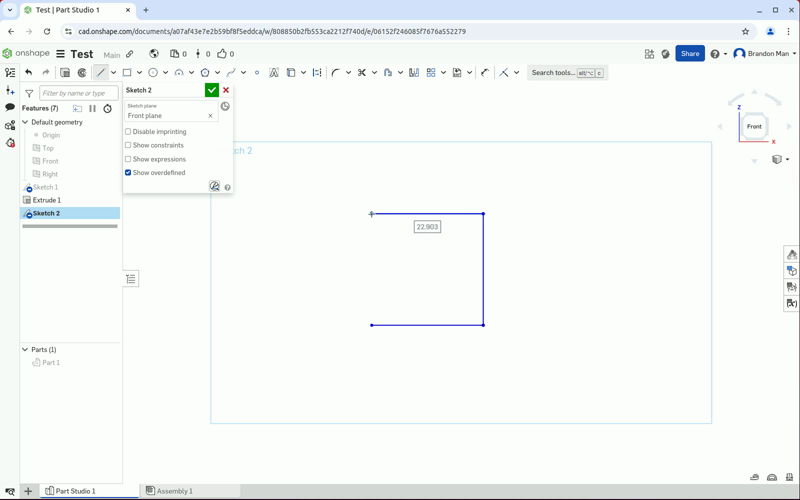
mouse_move(371, 325)
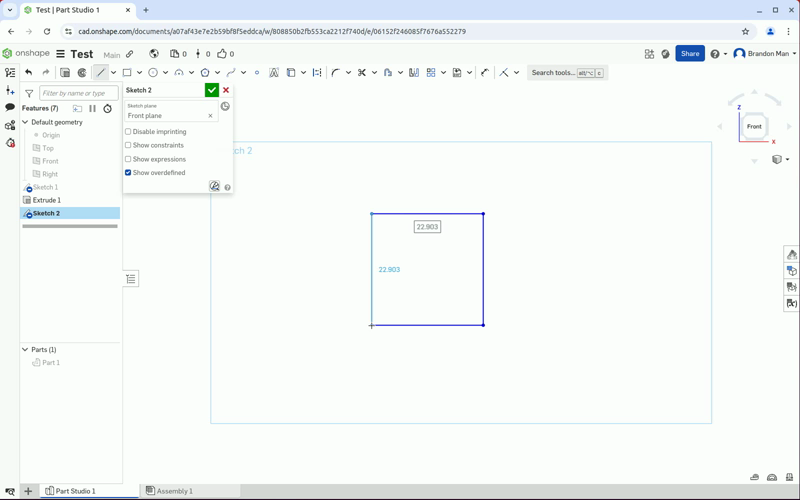
key_up(shift)
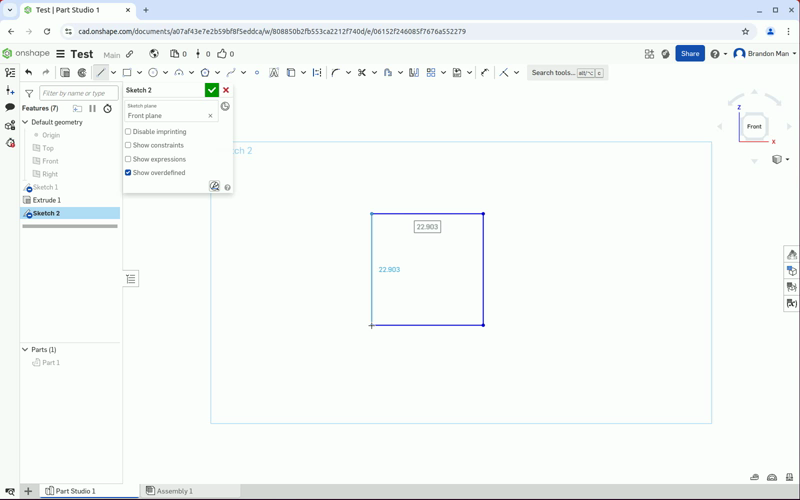
click(371, 325)
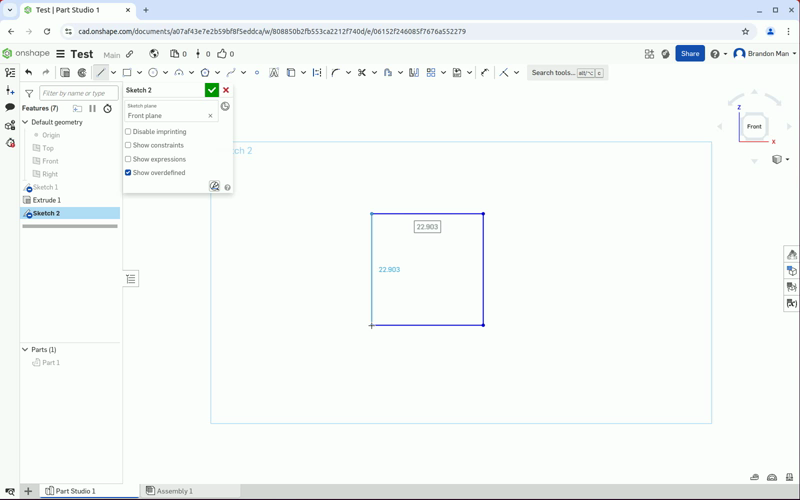
key(esc)
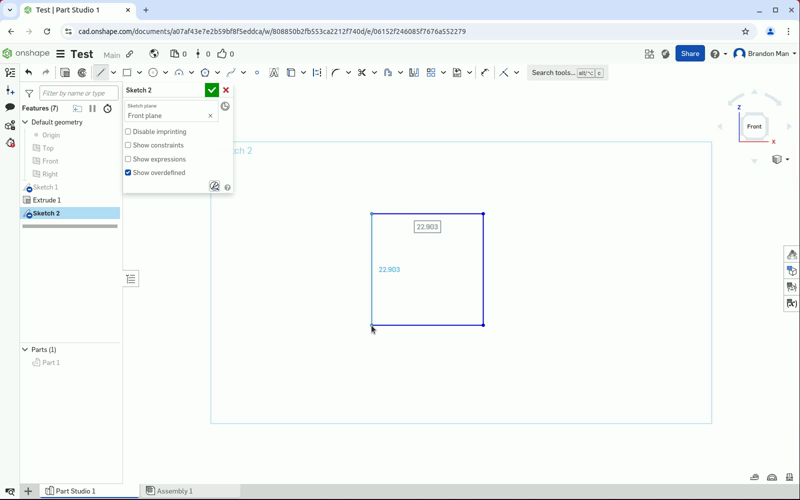
mouse_move(393, 232)
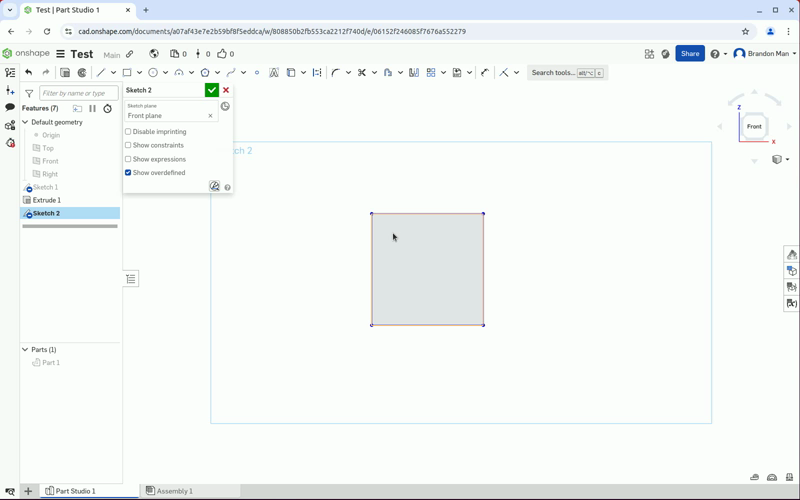
click(393, 232)
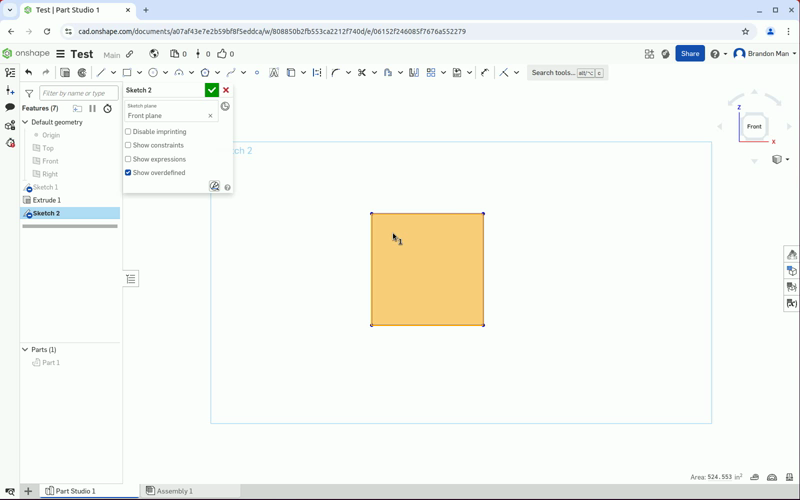
mouse_move(73, 352)
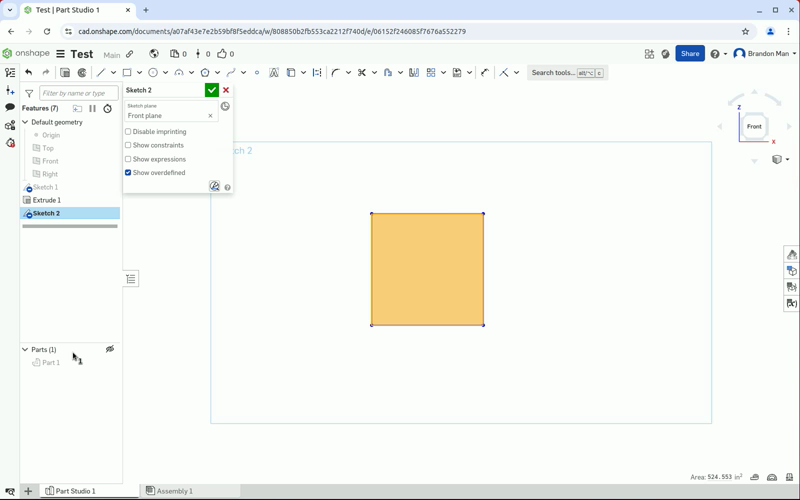
key(shift+y)
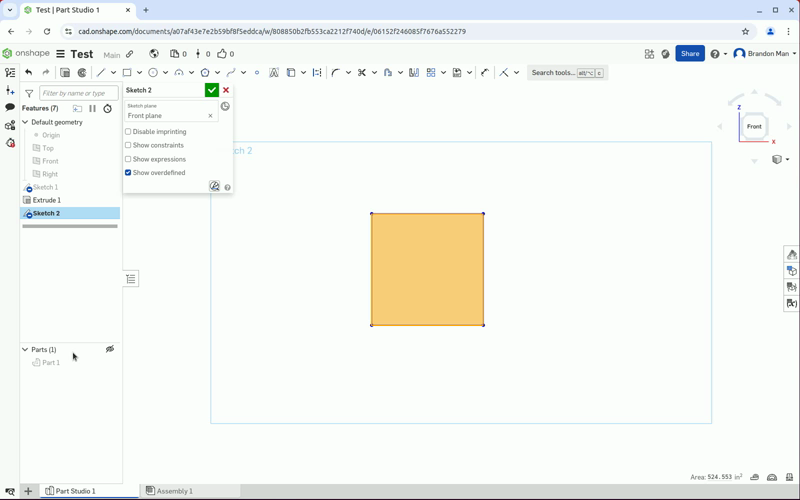
key(shift+e)
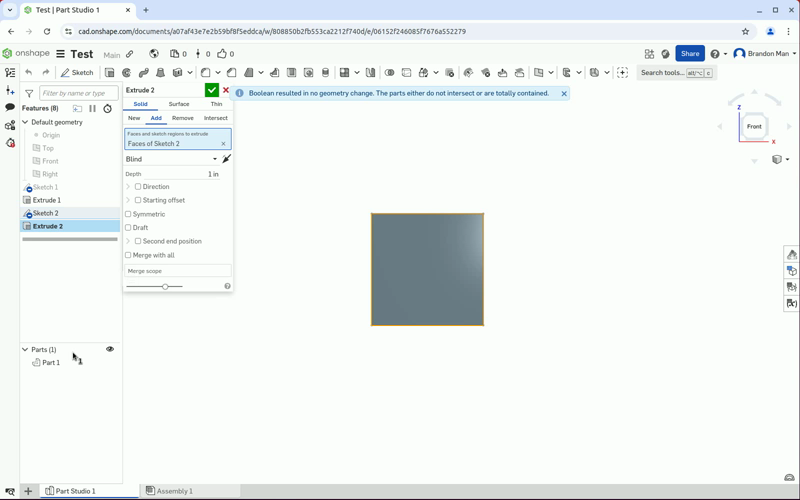
mouse_move(143, 106)
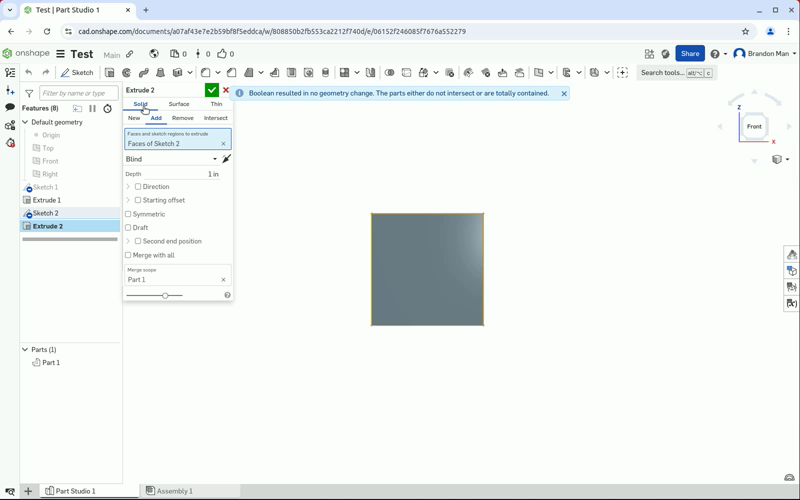
click(143, 106)
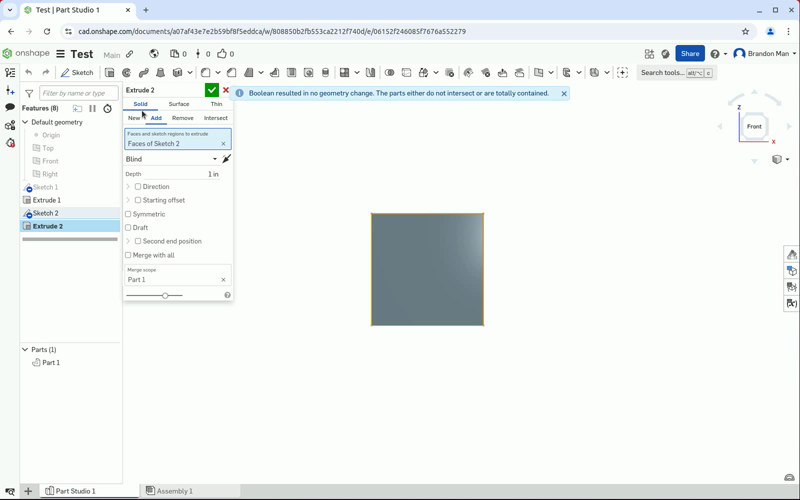
mouse_move(137, 120)
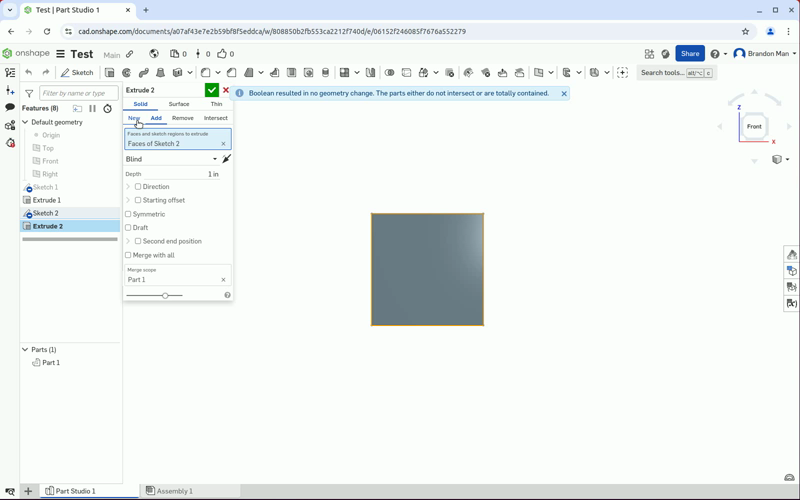
click(137, 120)
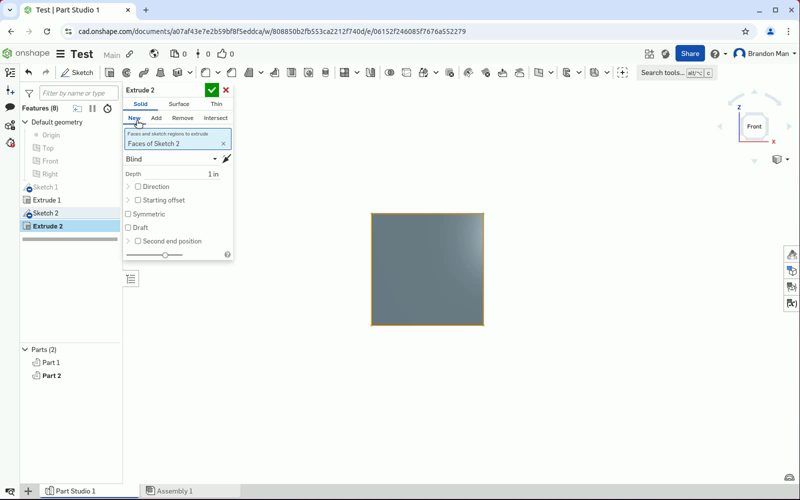
key(tab, 4)
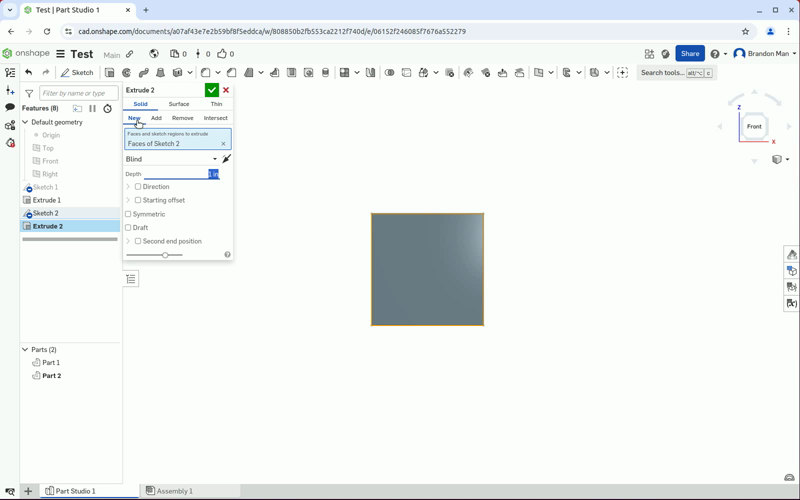
text(8.666)
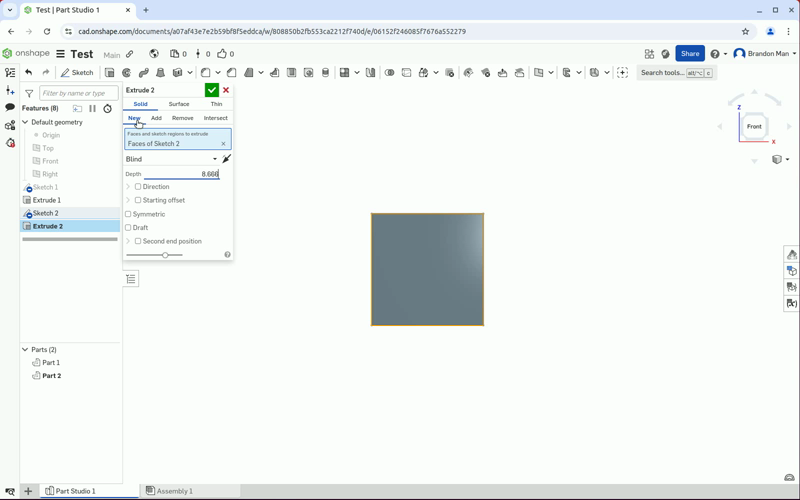
key(enter)
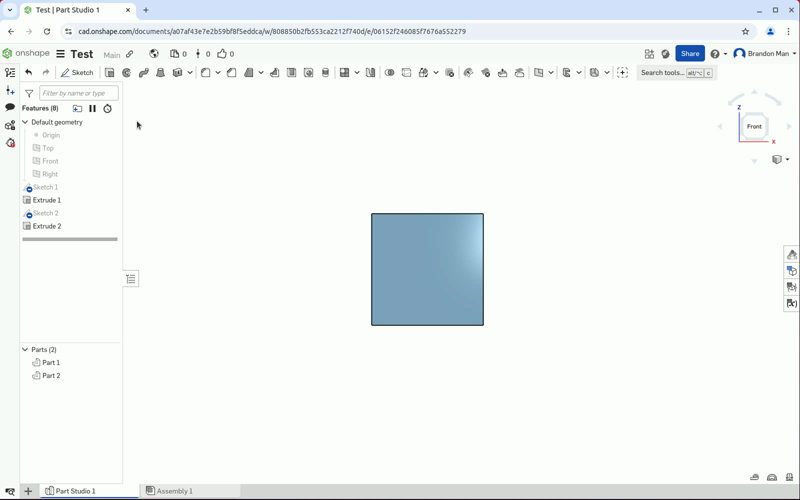
key(shift+h)
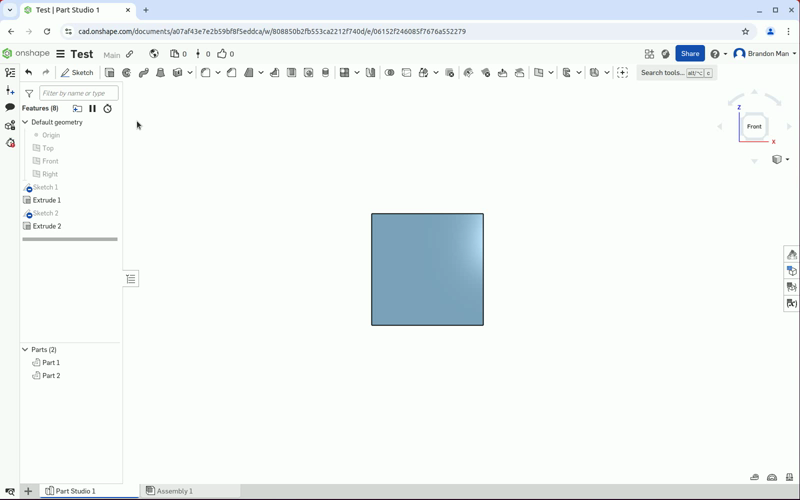
key(shift+h)
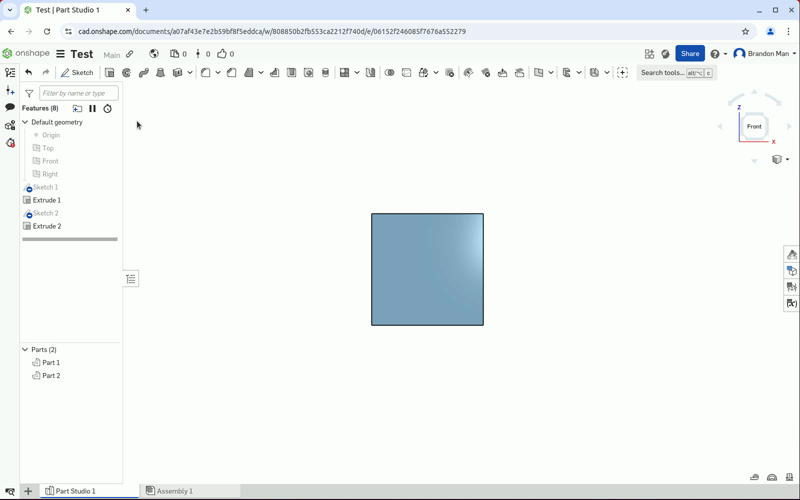
mouse_move(73, 189)
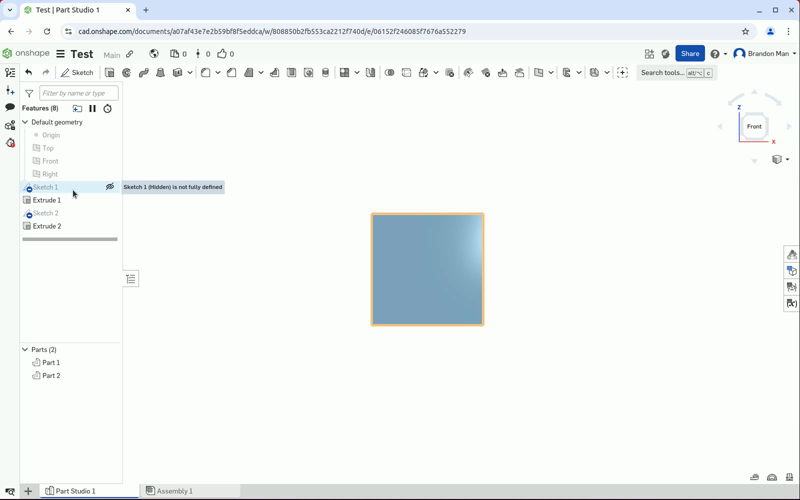
click(73, 189)
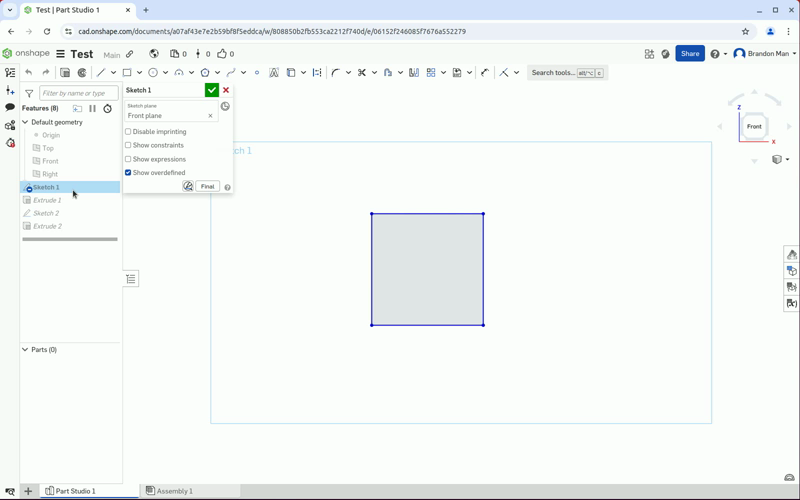
mouse_move(229, 92)
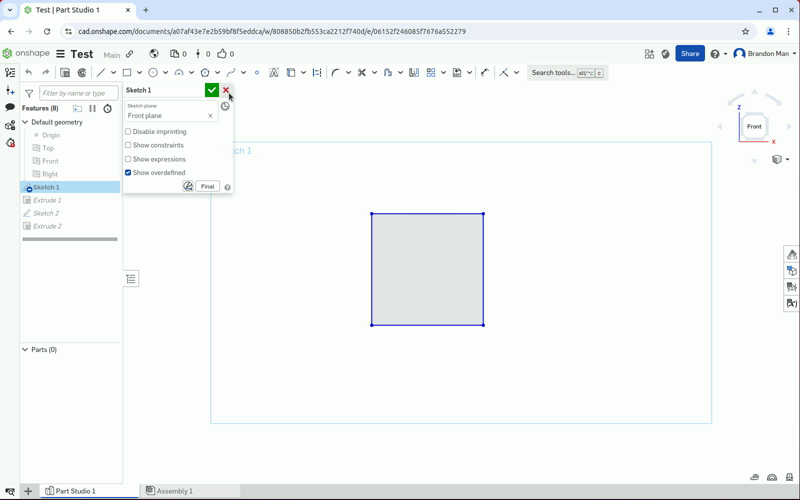
click(229, 92)
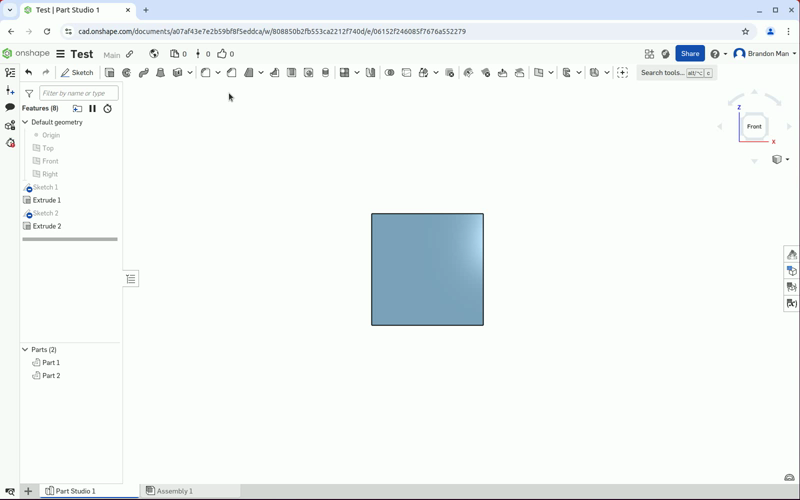
mouse_move(541, 75)
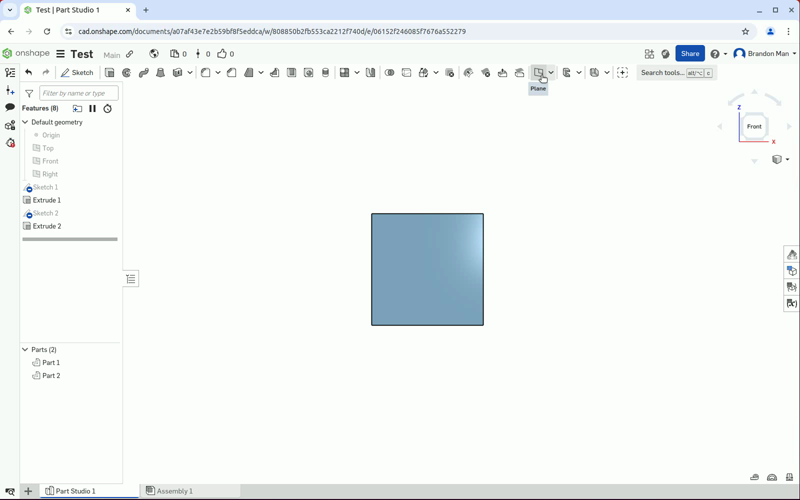
click(541, 75)
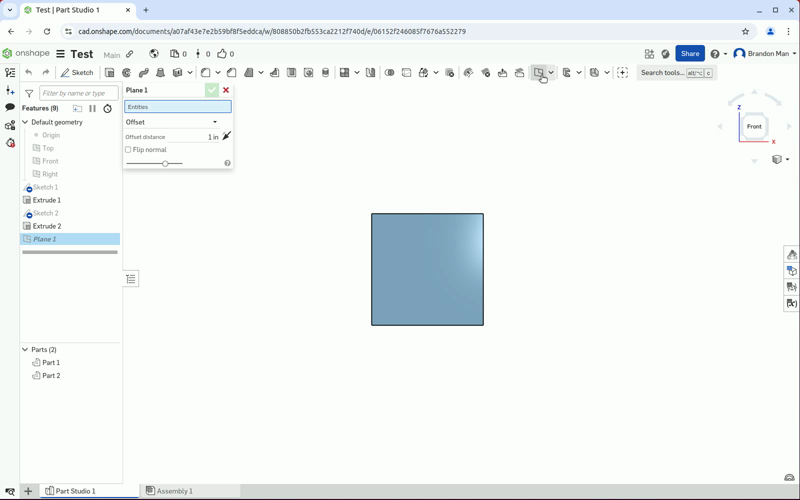
mouse_move(73, 163)
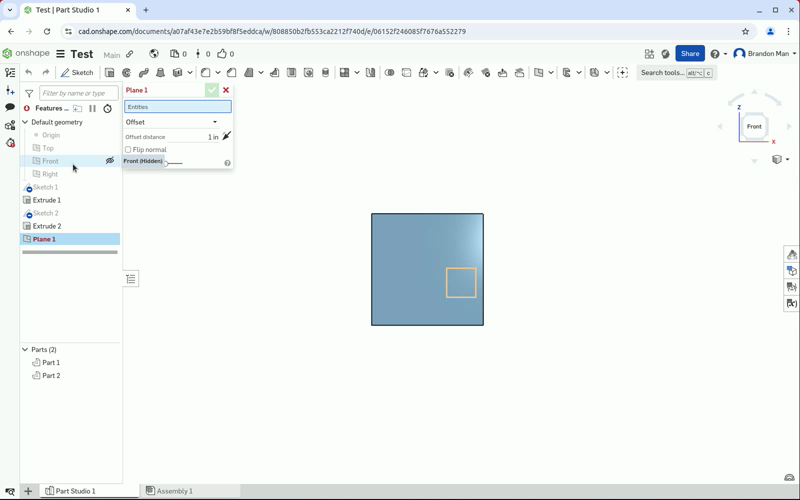
click(73, 163)
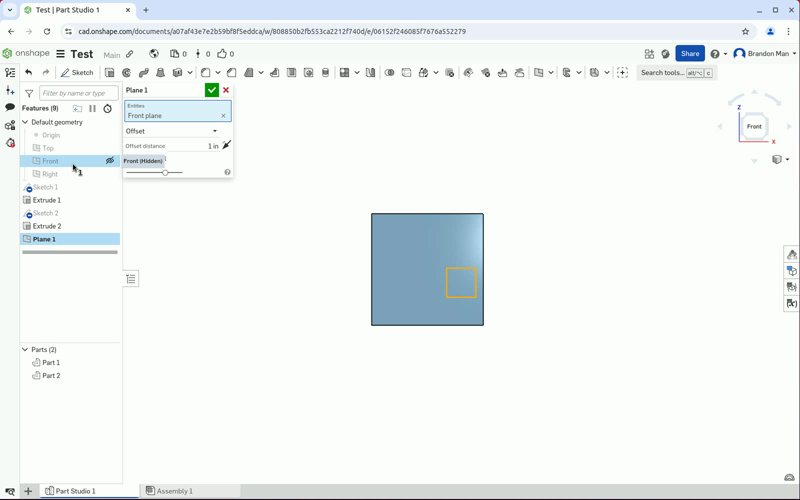
key(tab, 2)
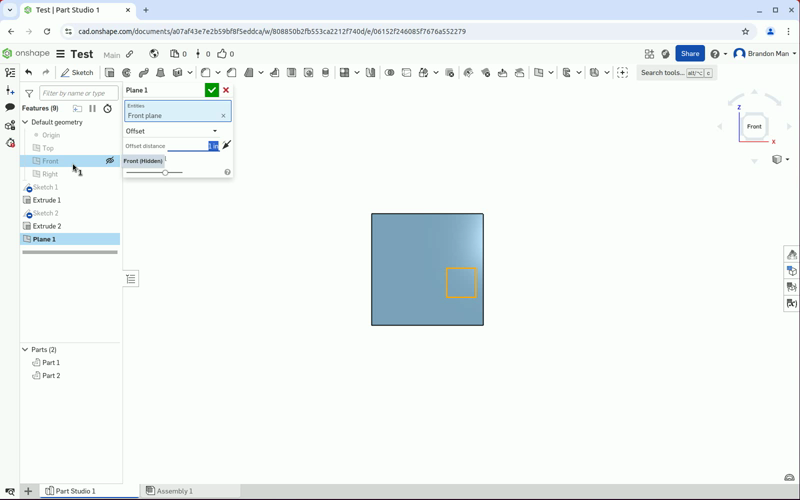
text(8.658)
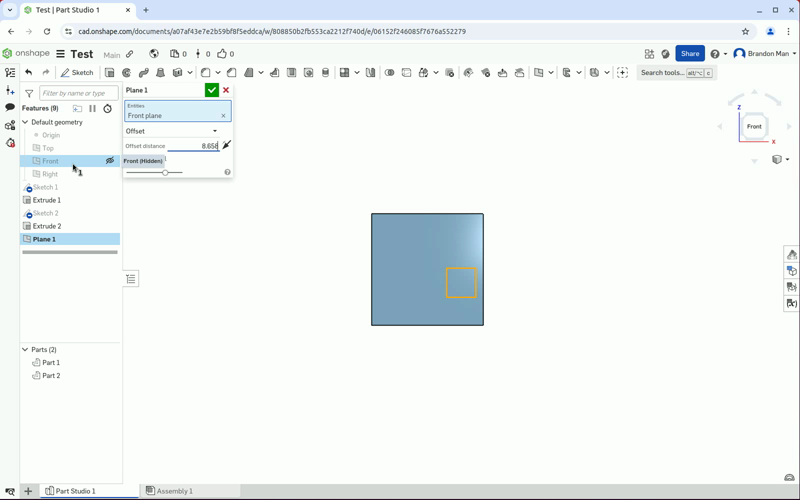
key(enter, 2)
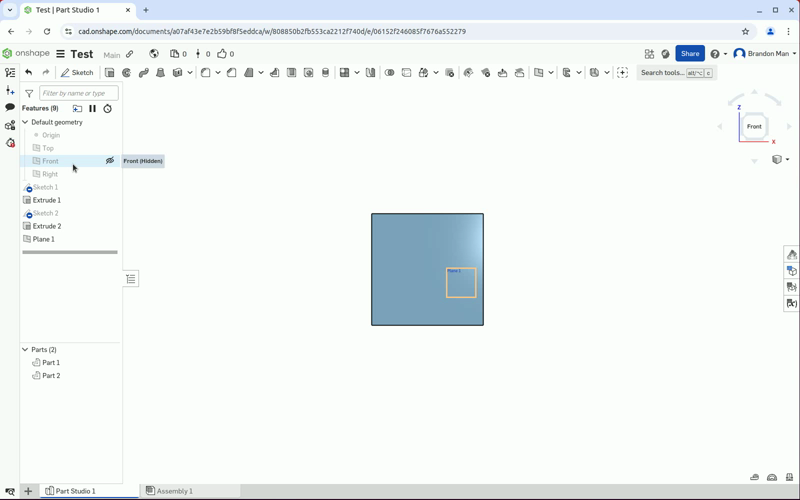
key(shift+s)
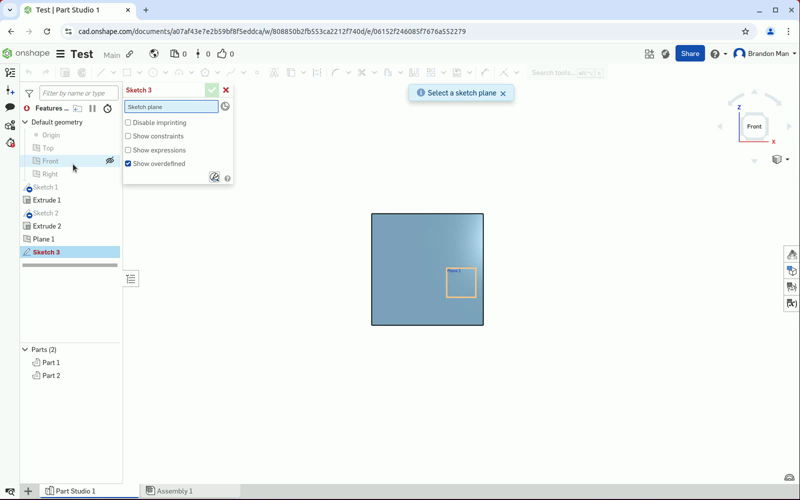
mouse_move(73, 241)
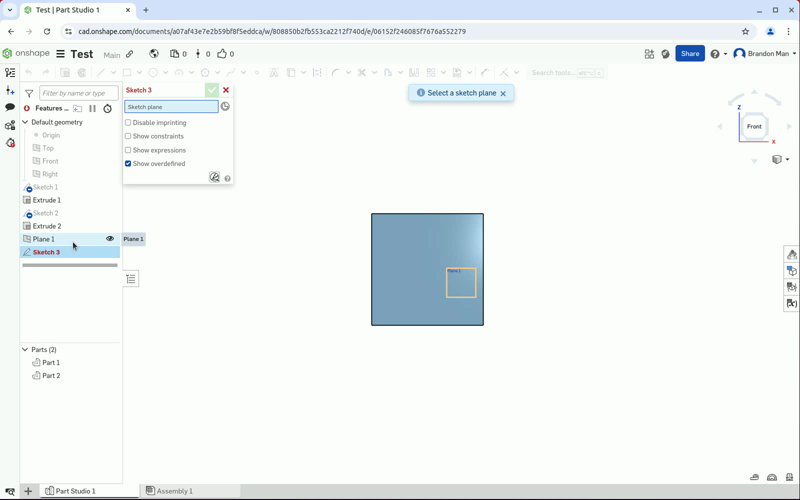
click(73, 241)
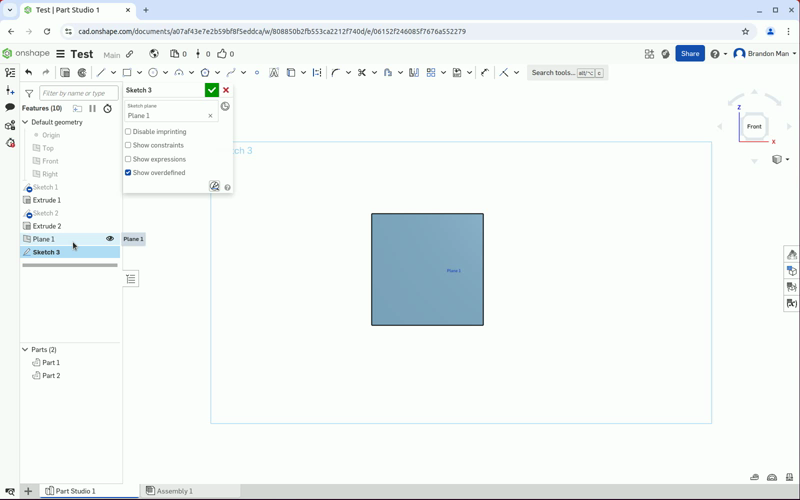
mouse_move(73, 352)
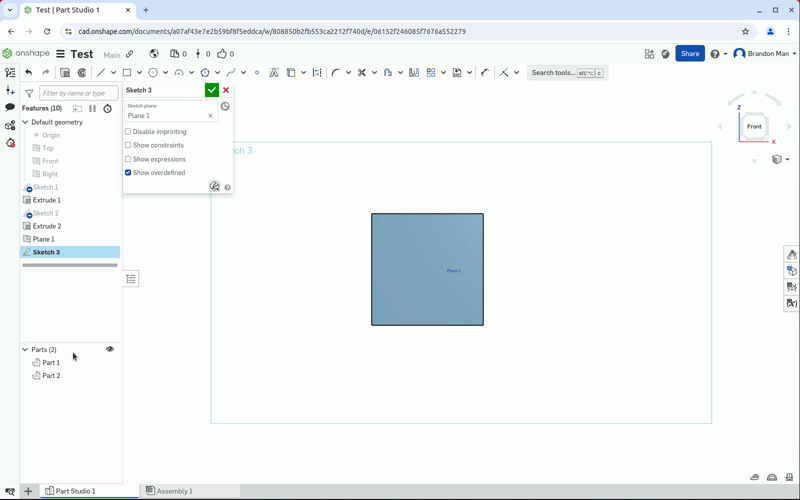
key(y)
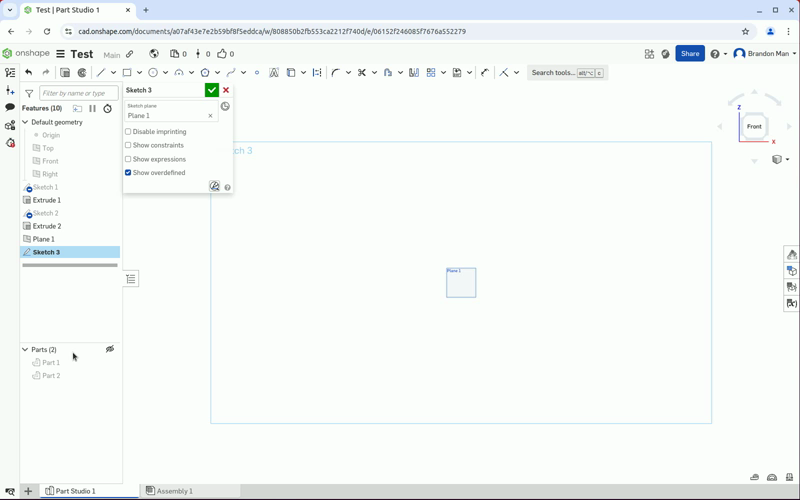
key(c)
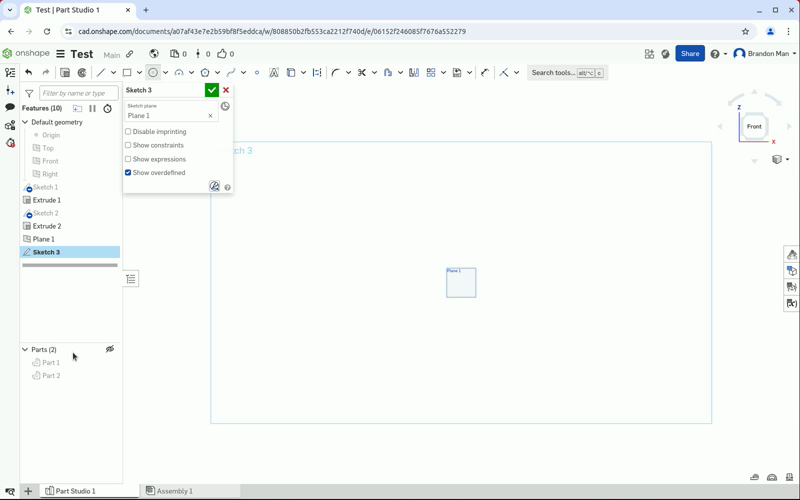
key_down(shift)
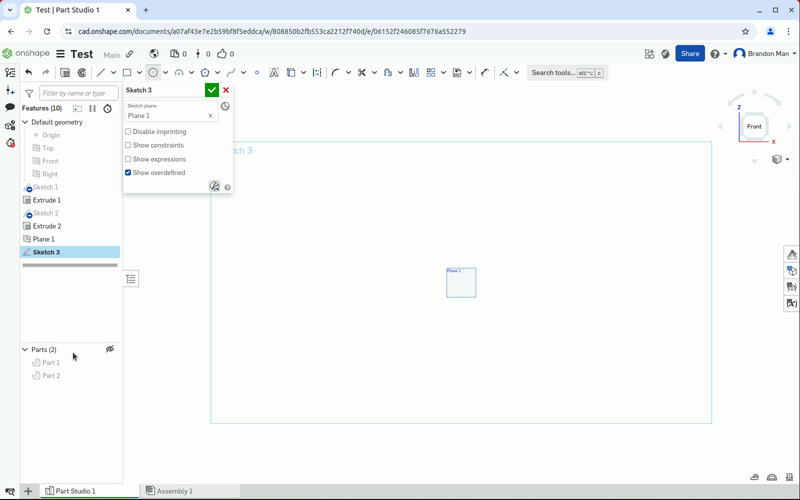
mouse_move(427, 268)
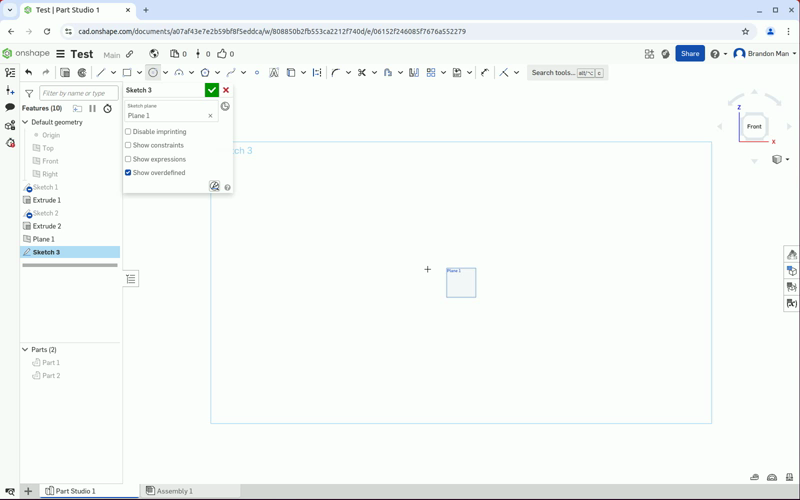
click(427, 268)
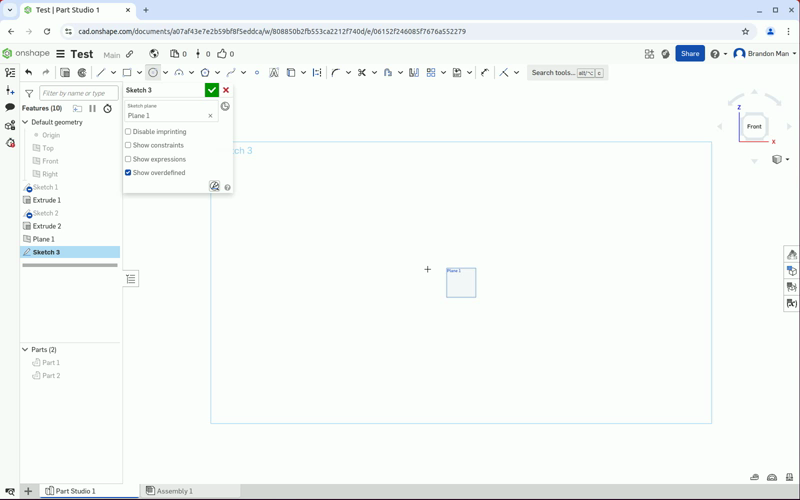
key_up(shift)
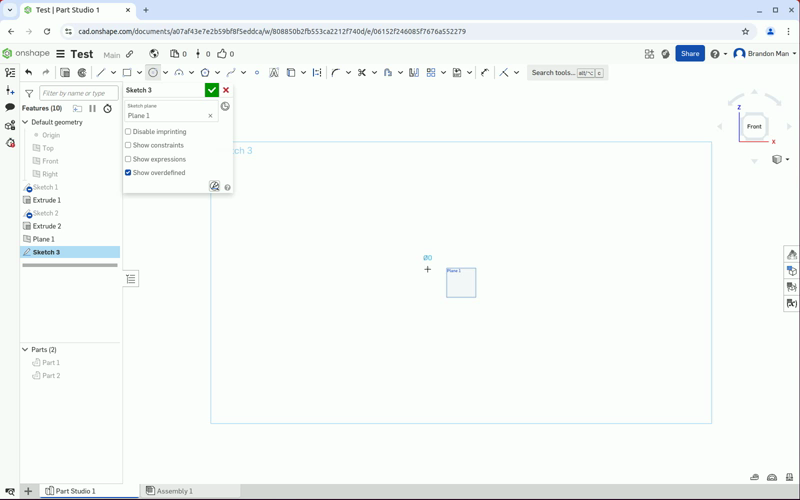
mouse_move(463, 268)
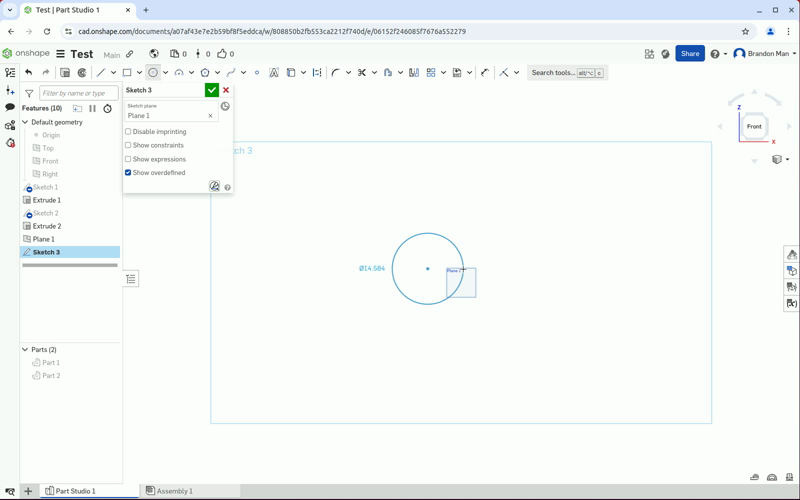
click(463, 268)
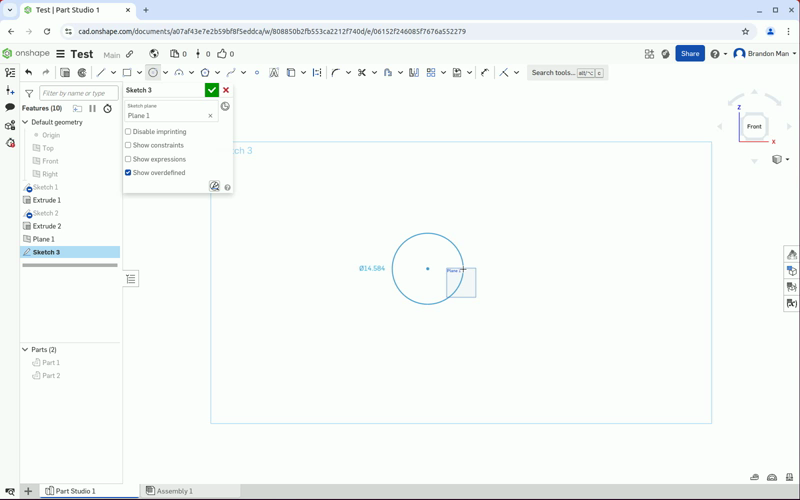
key(esc)
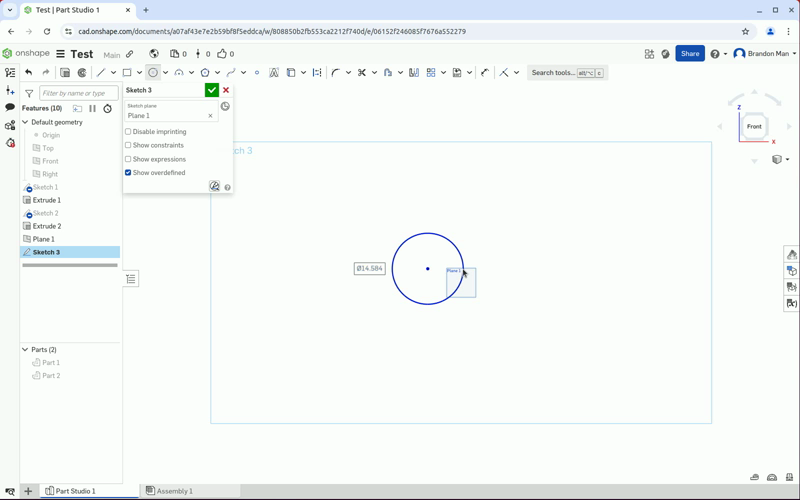
mouse_move(450, 271)
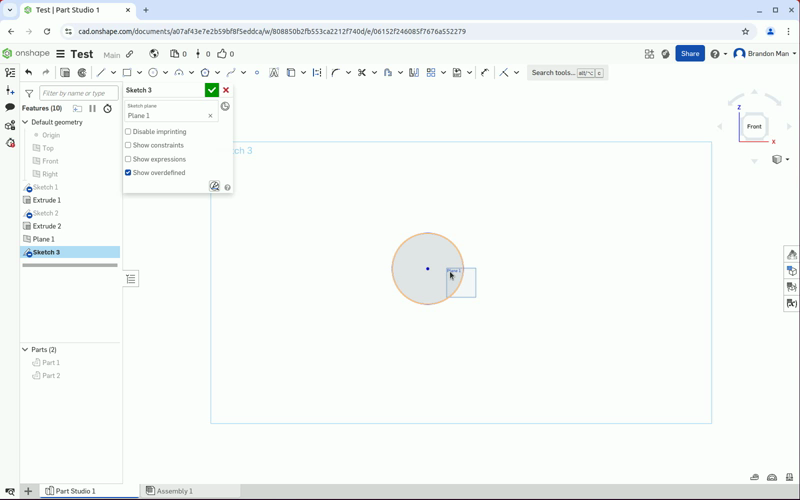
click(450, 271)
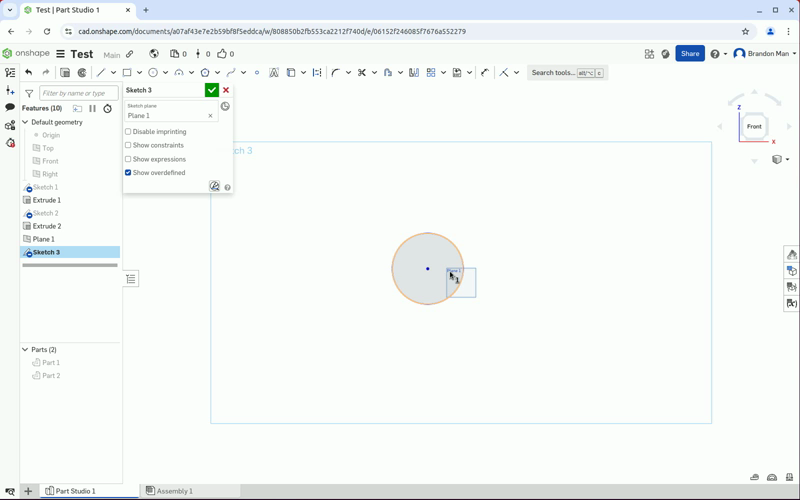
mouse_move(73, 352)
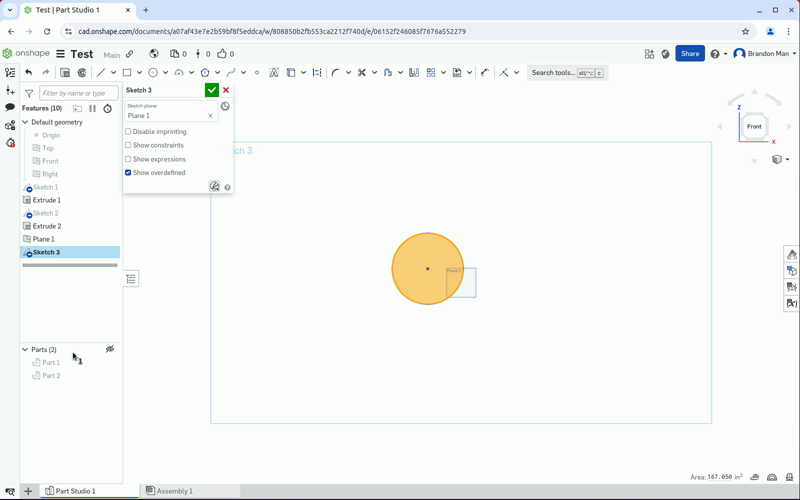
key(shift+y)
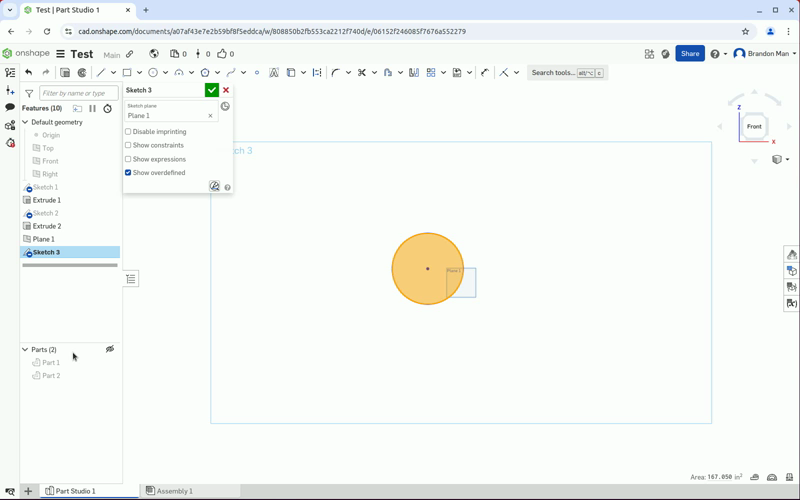
key(shift+e)
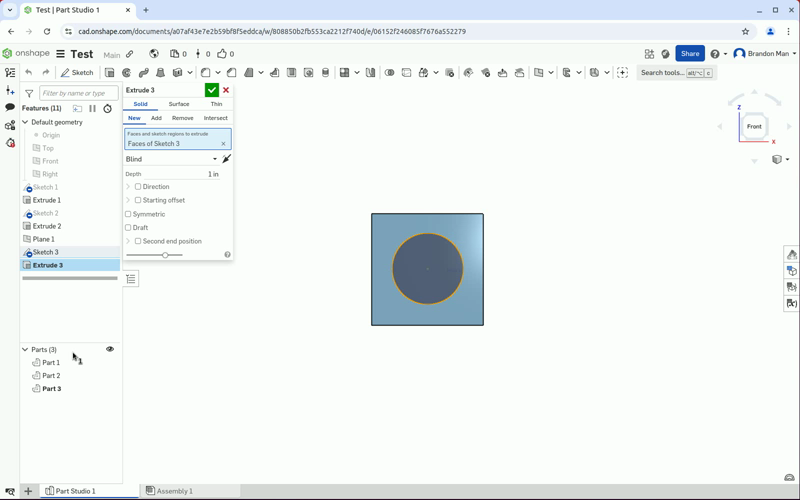
mouse_move(143, 106)
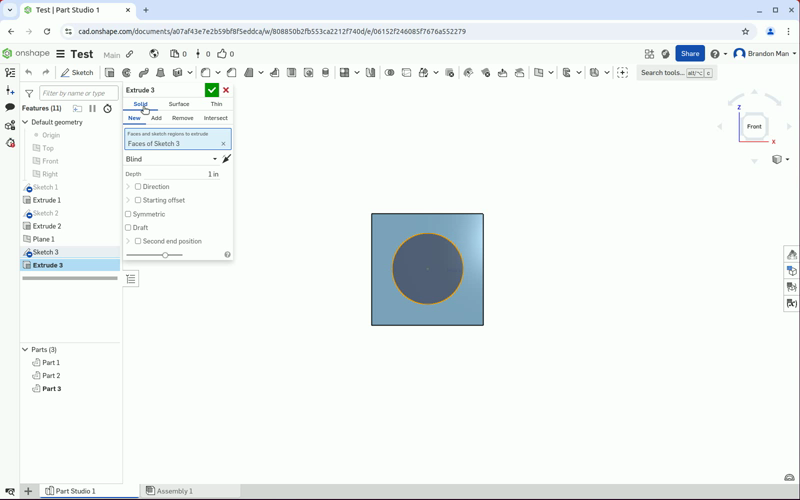
click(143, 106)
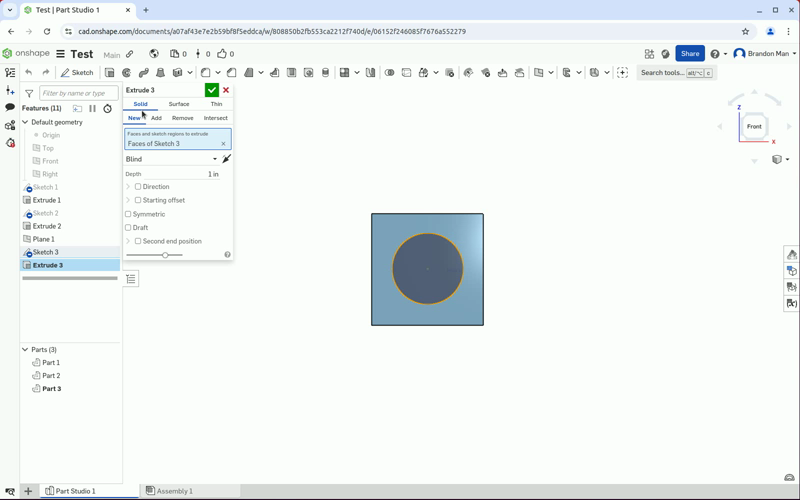
mouse_move(137, 120)
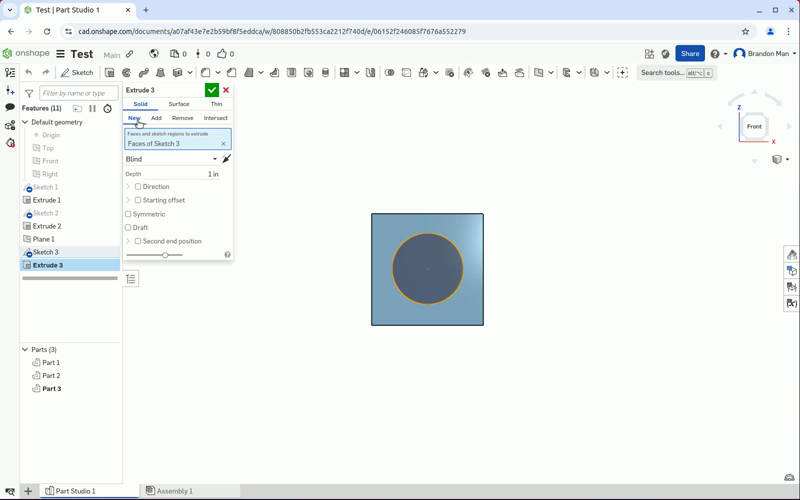
click(137, 120)
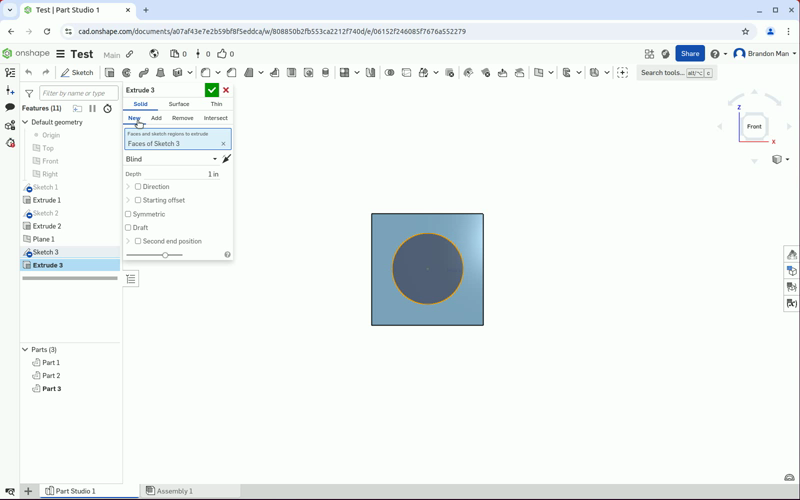
key(tab, 4)
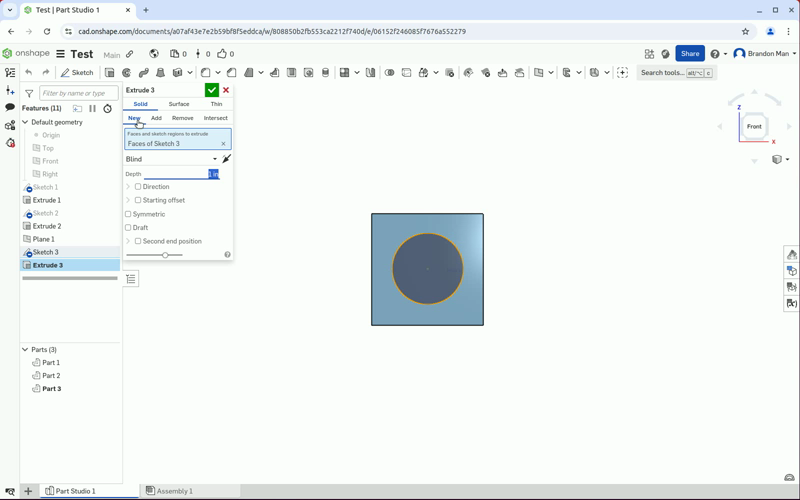
text(14.443)
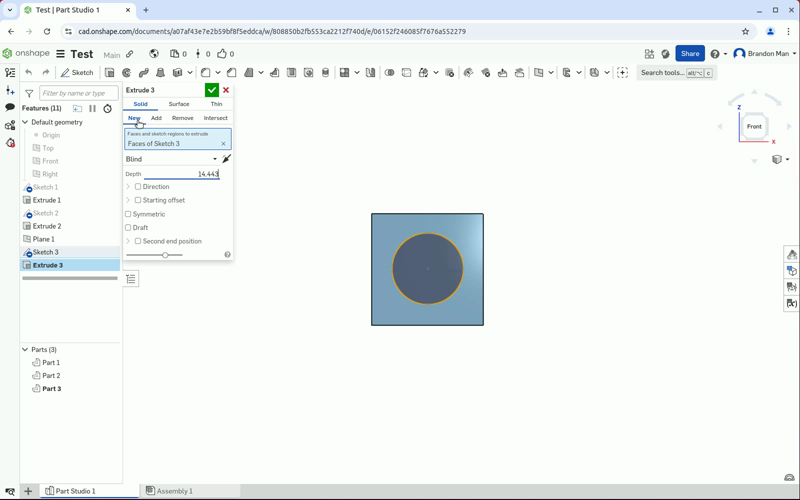
key(enter)
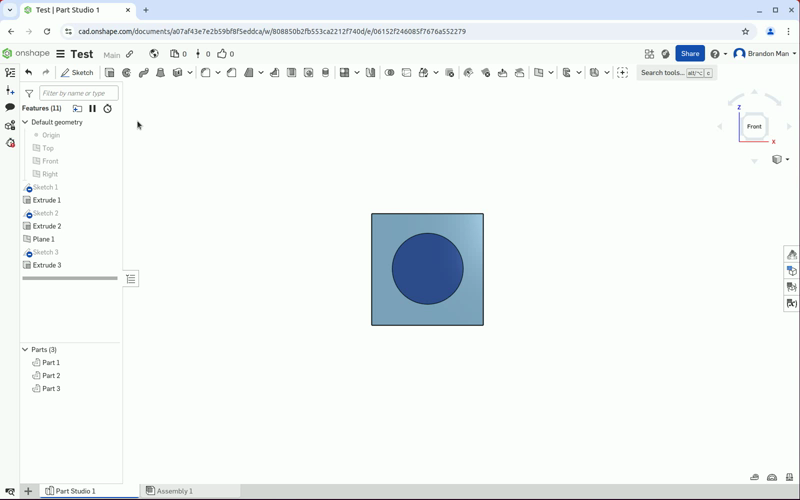
key(shift+h)
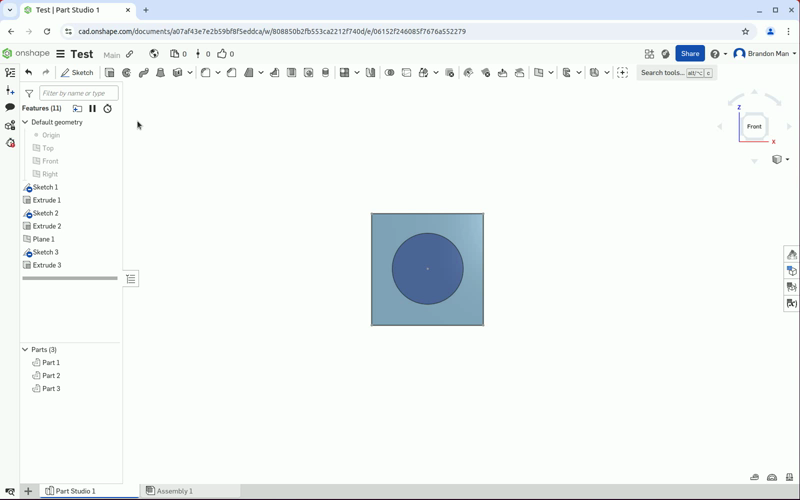
key(shift+h)
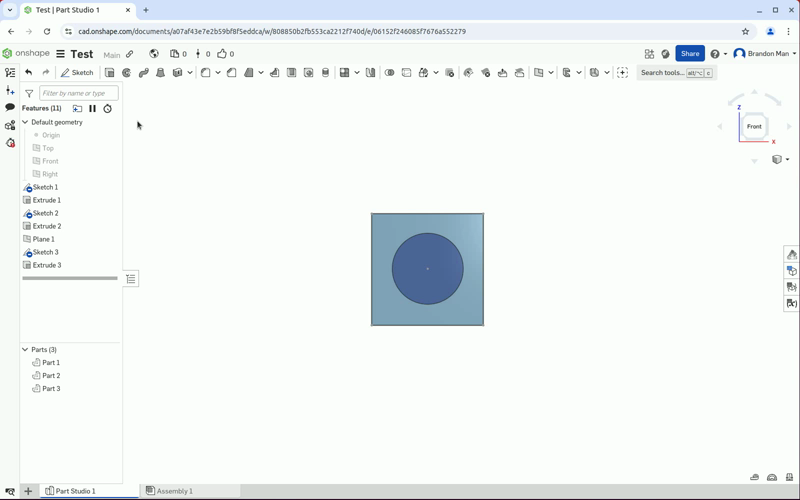
key(shift+7)
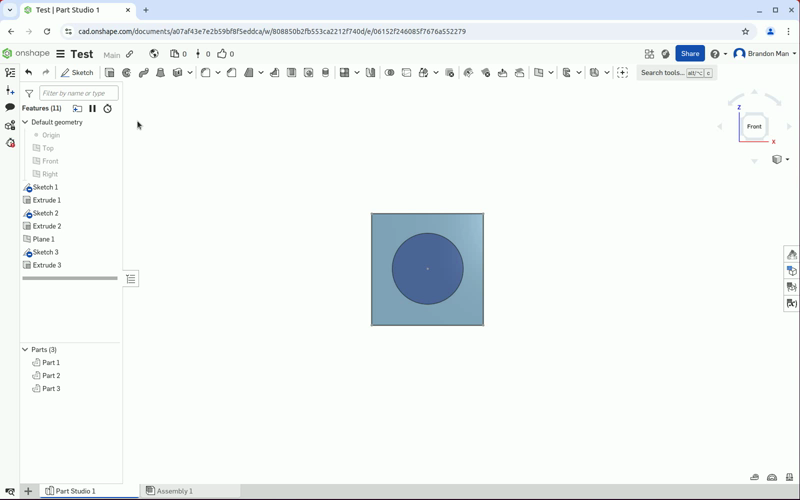
key(left, 2)
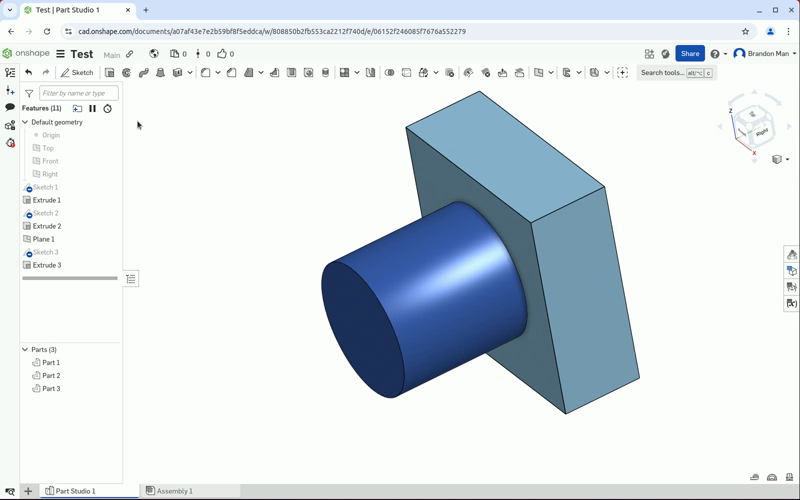
key(down, 2)
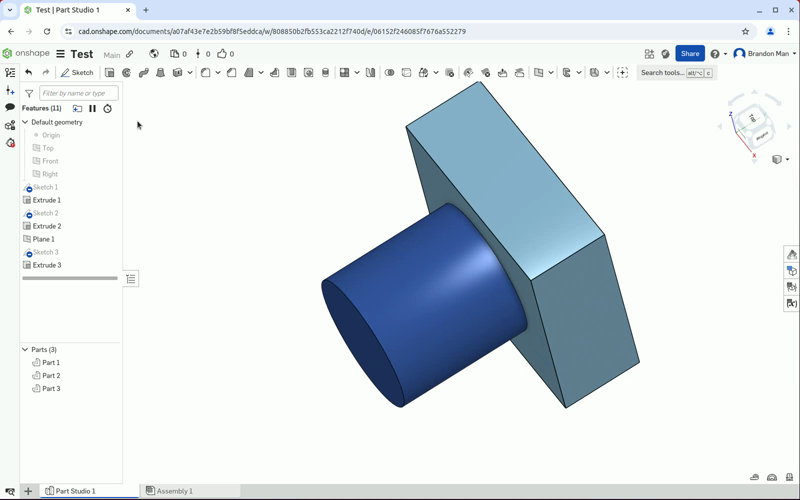
key(up, 2)
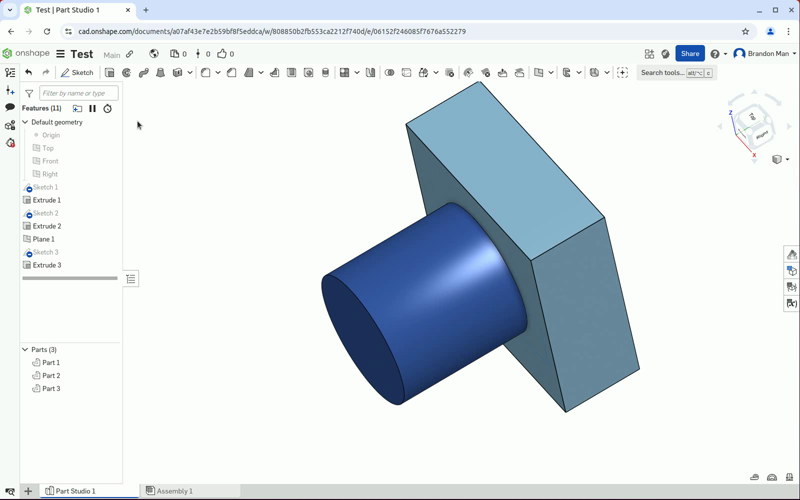
key(right, 2)
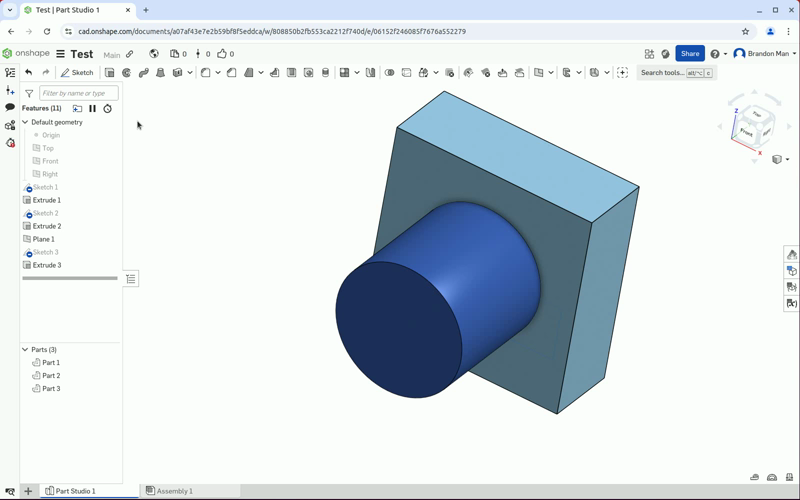
mouse_move(73, 189)
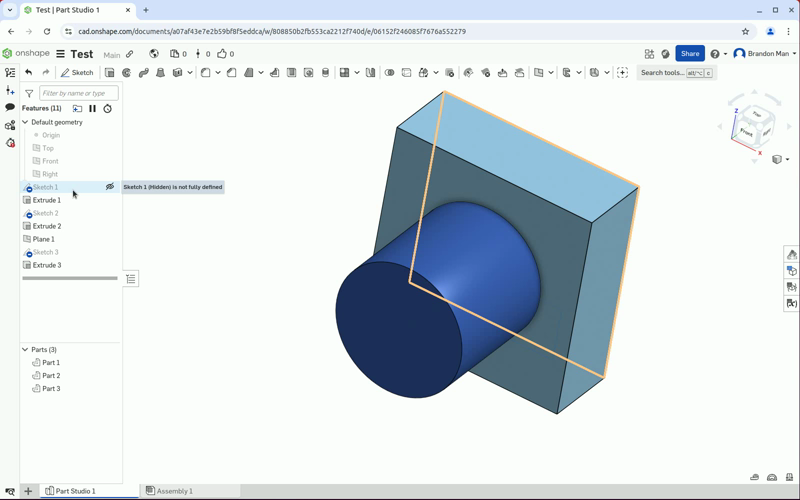
click(73, 189)